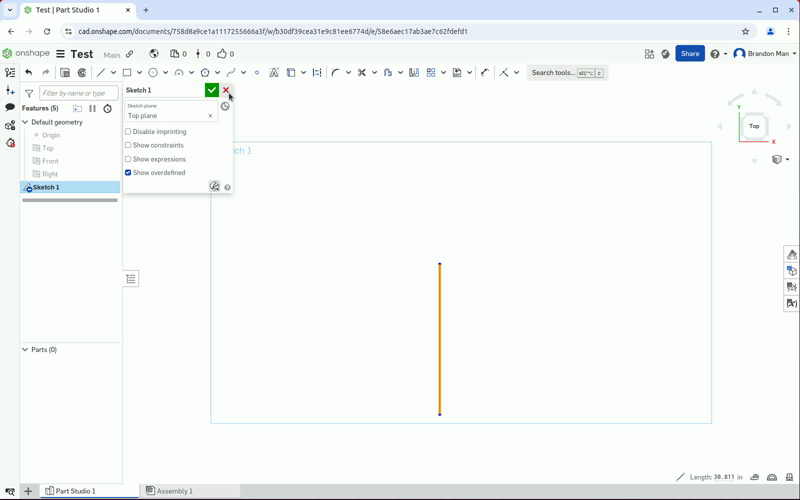
key(shift+h)
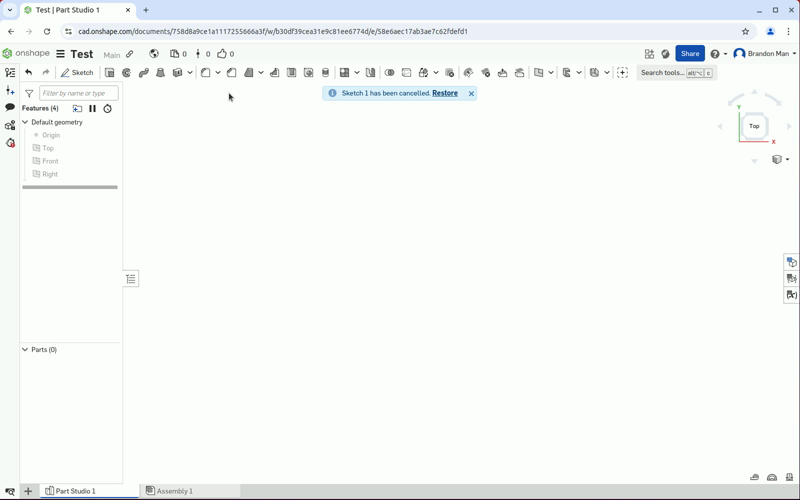
mouse_move(73, 352)
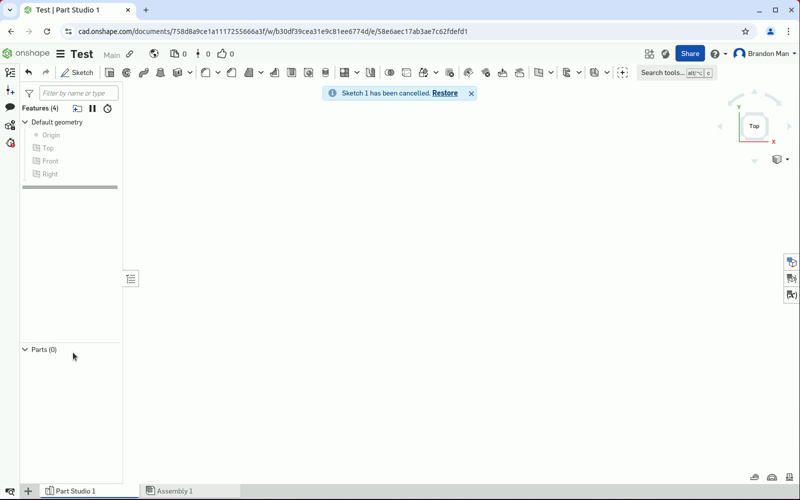
key(y)
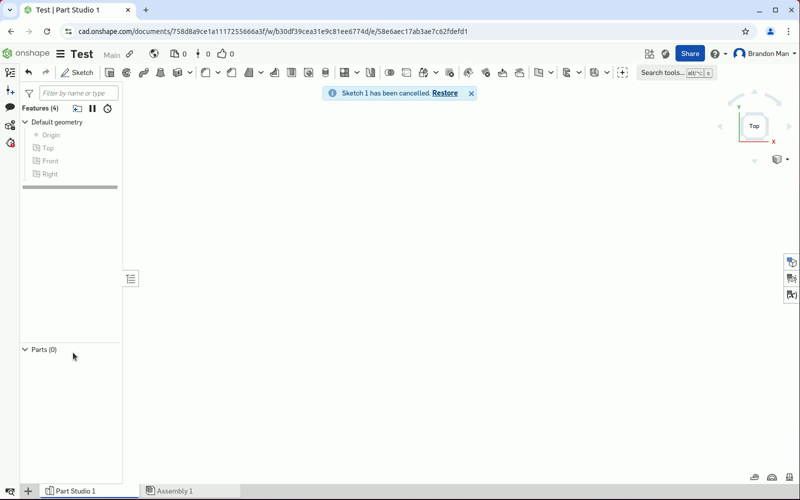
key(shift+p)
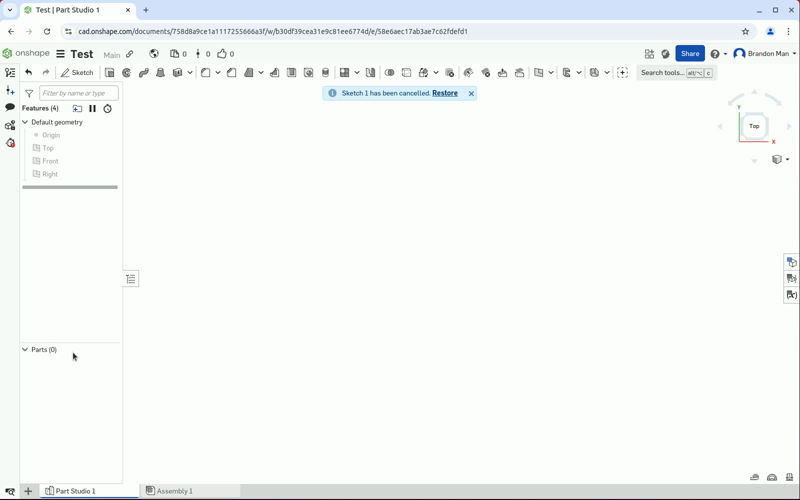
key(space)
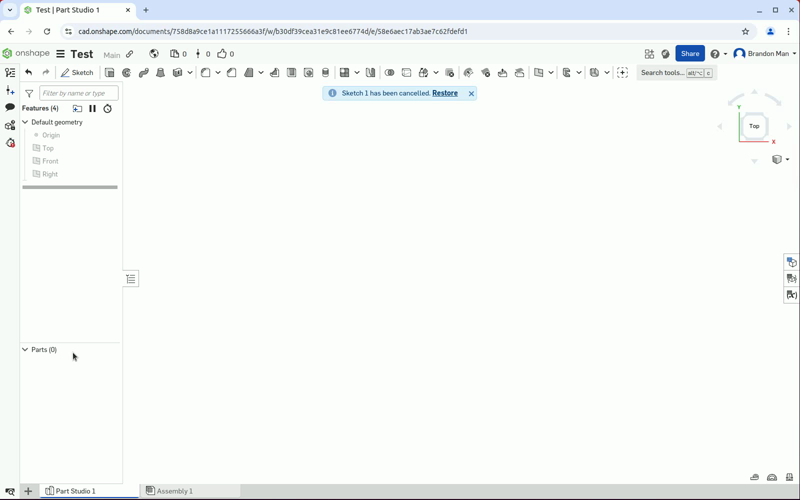
key_down(shift)
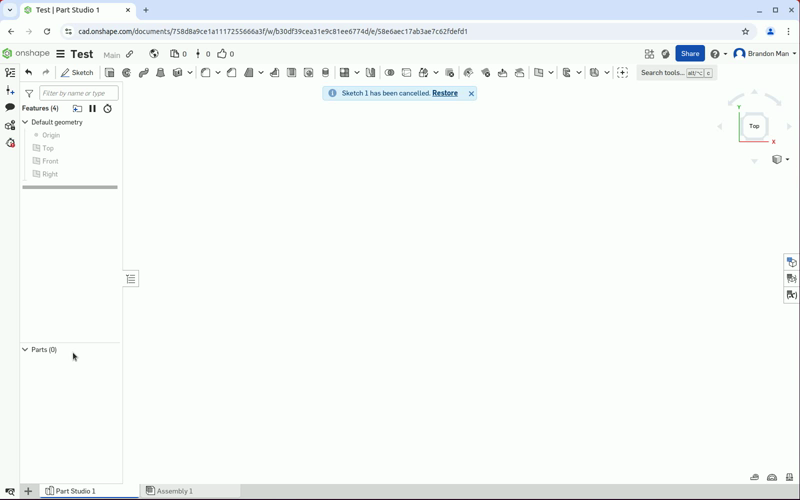
key(up)
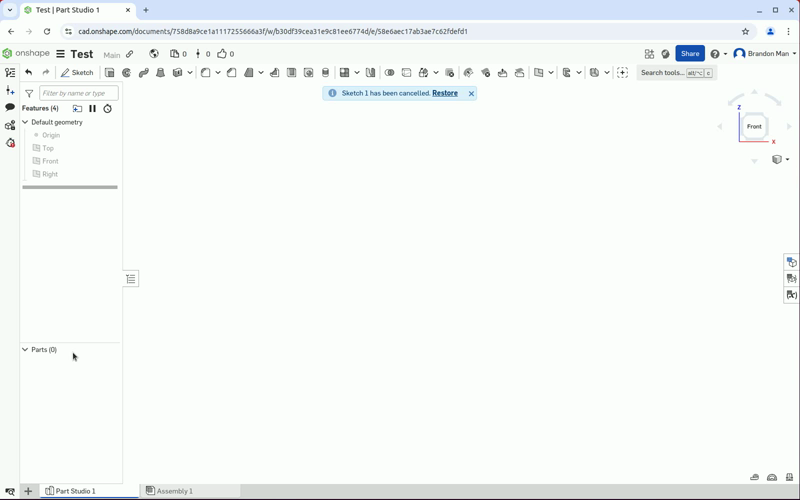
key_up(shift)
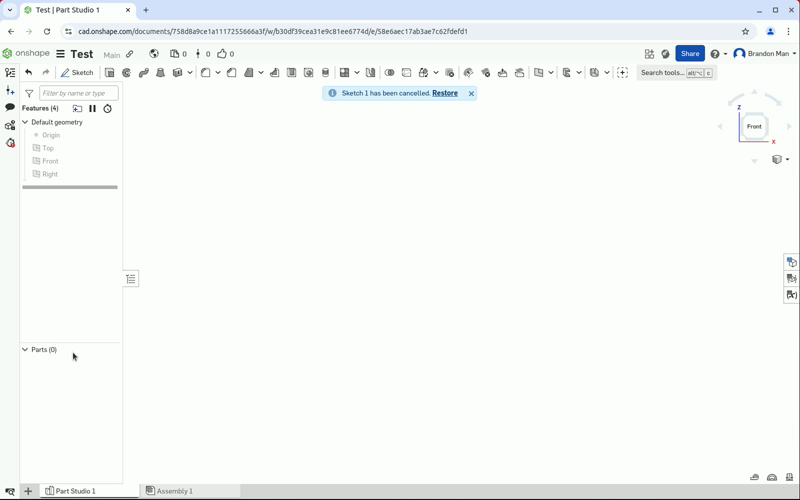
mouse_move(73, 352)
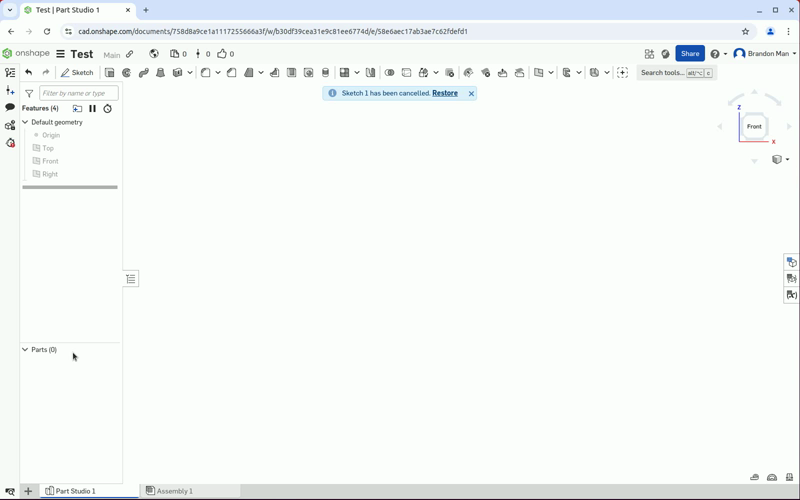
key(shift+y)
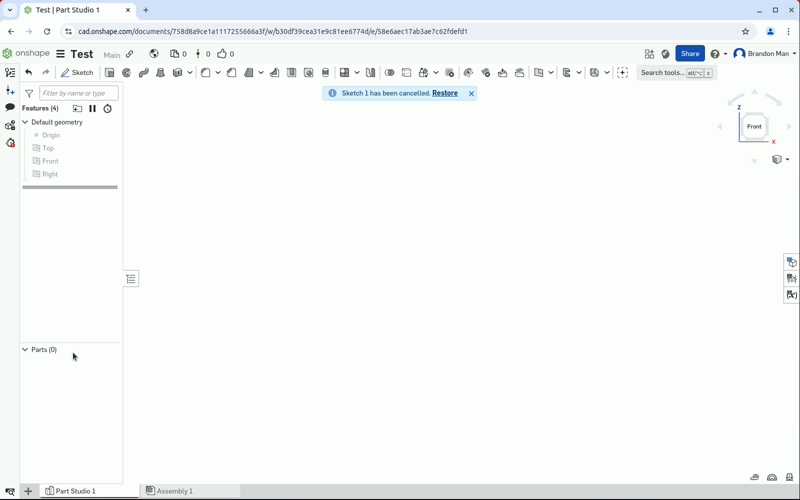
key(shift+s)
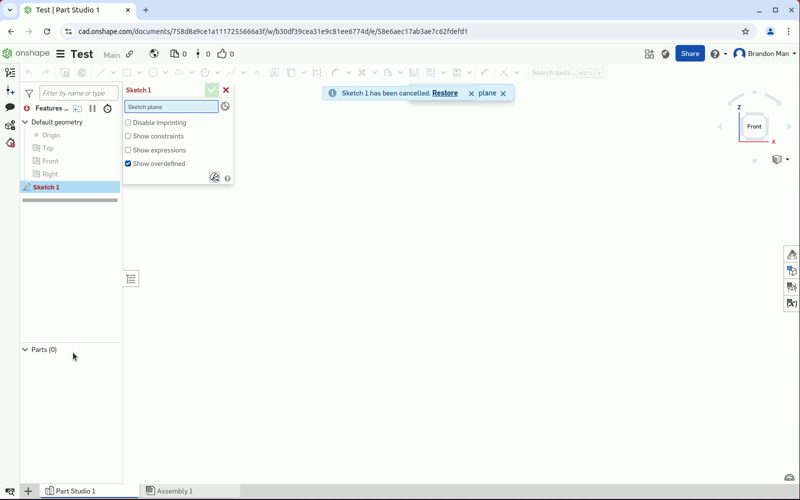
mouse_move(73, 163)
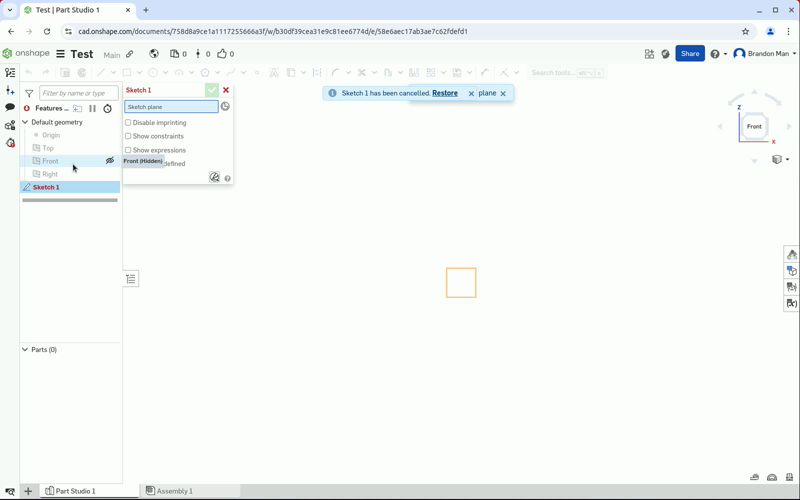
click(73, 163)
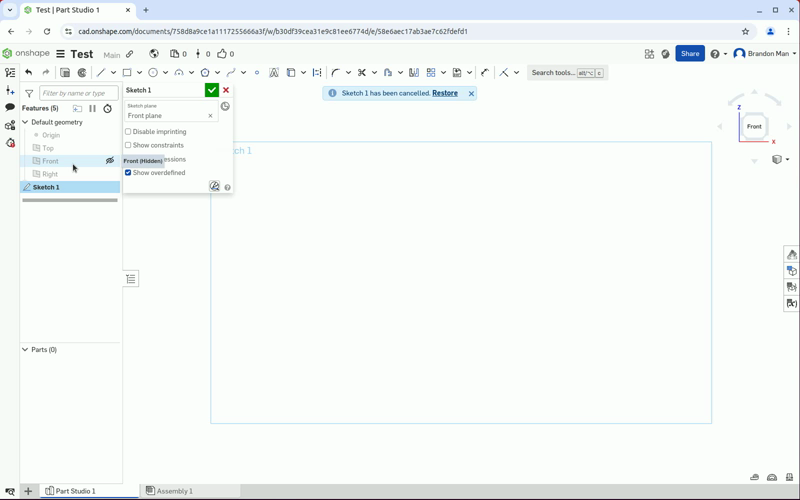
mouse_move(73, 352)
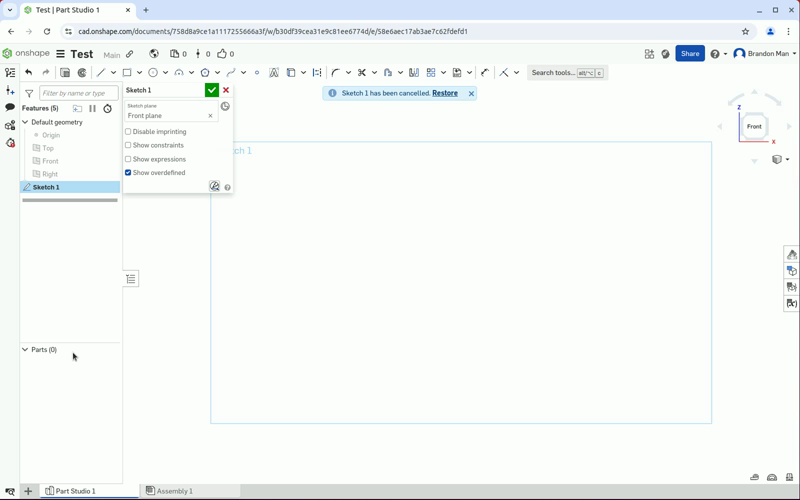
key(y)
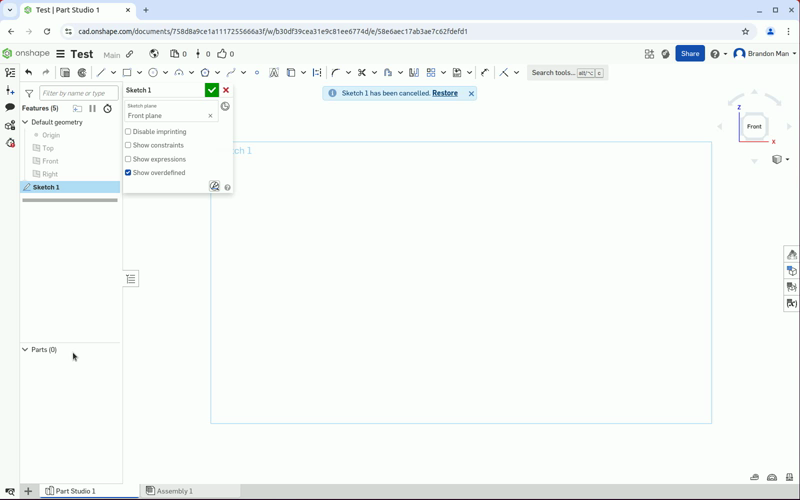
key(l)
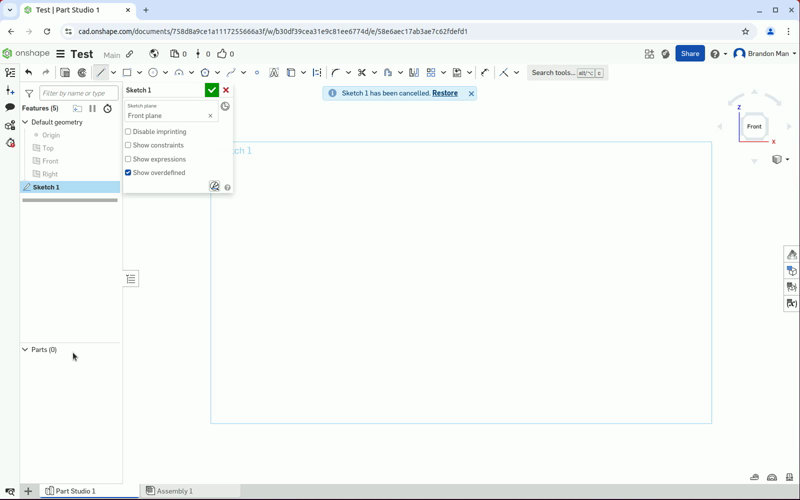
key_down(shift)
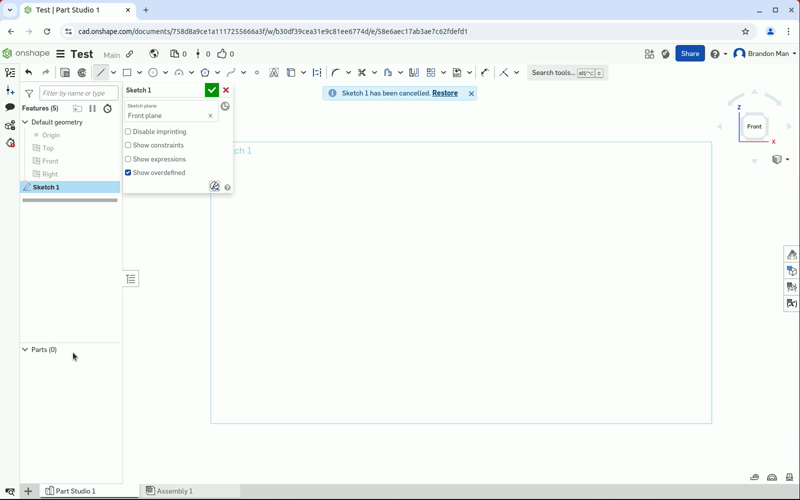
mouse_move(348, 356)
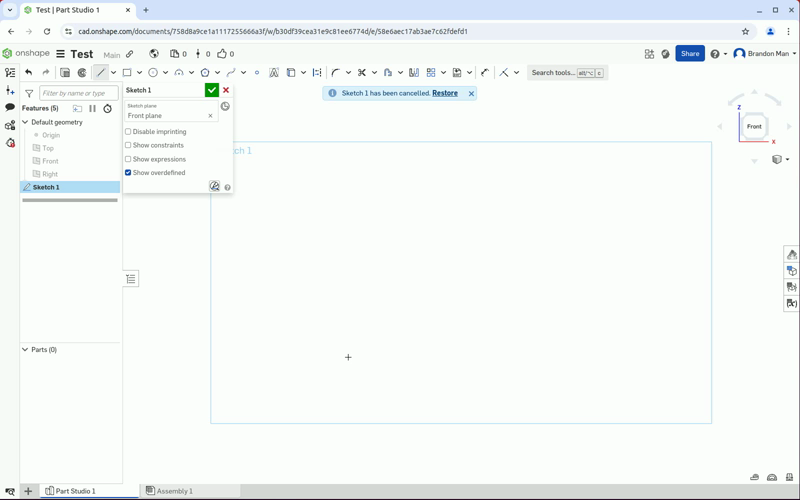
click(348, 356)
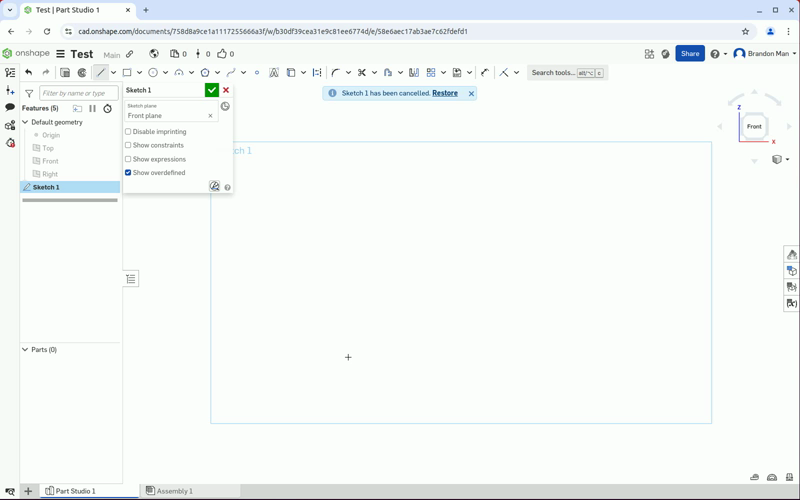
key_up(shift)
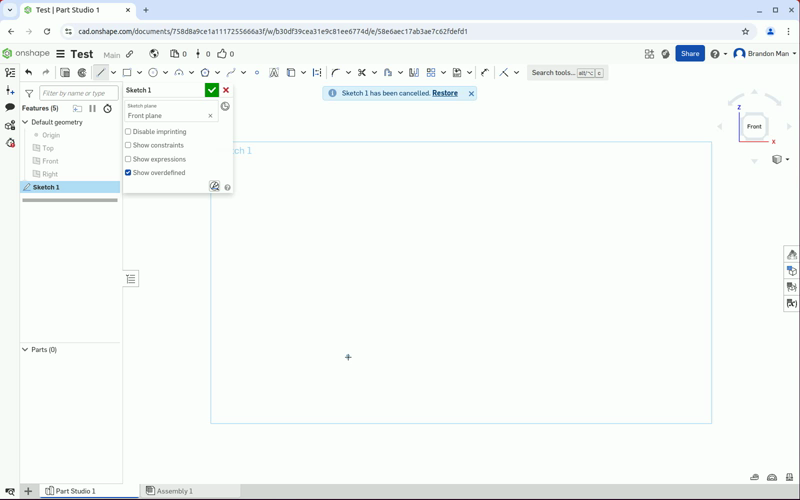
key_down(shift)
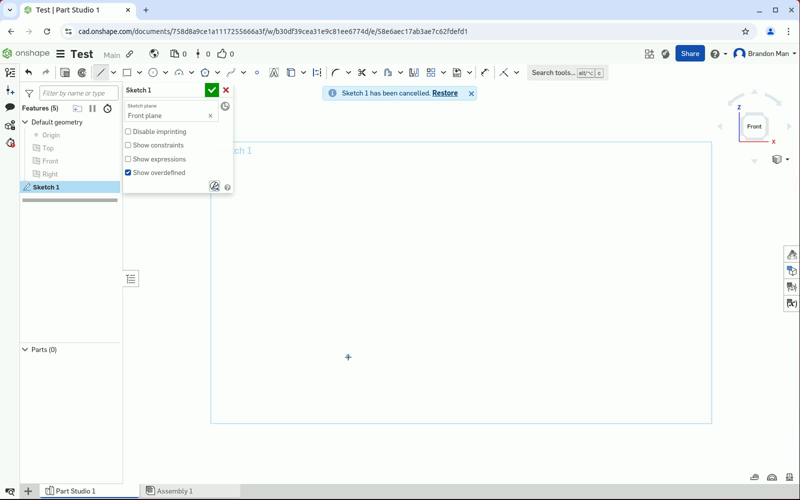
mouse_move(561, 356)
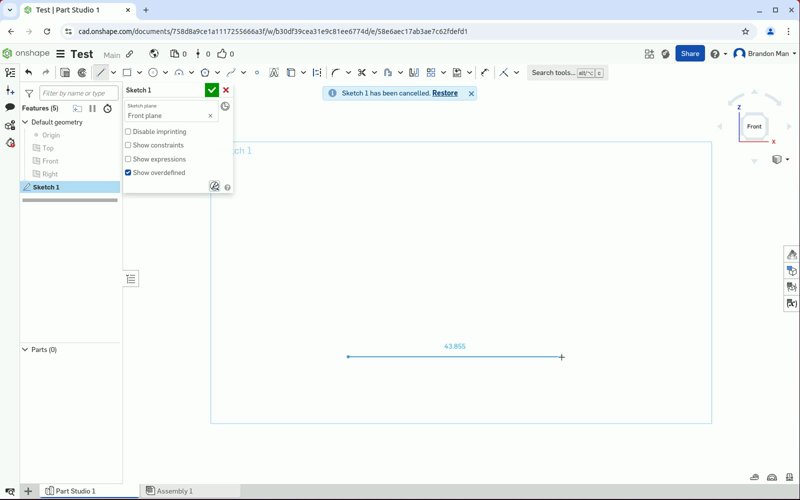
click(561, 356)
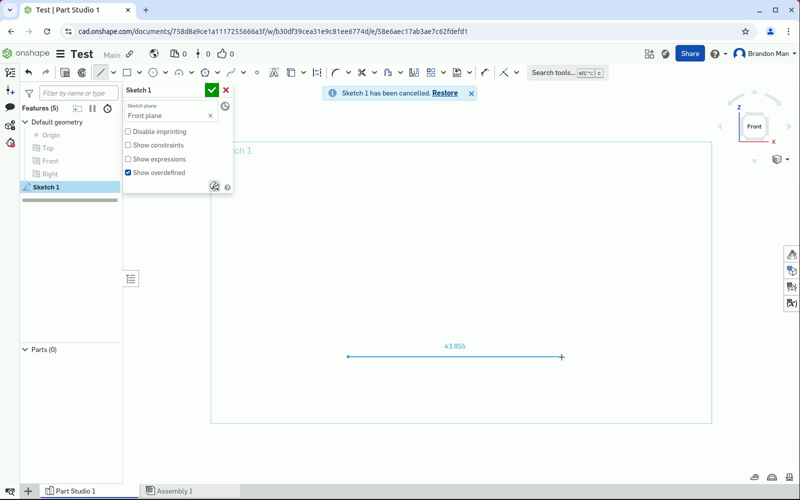
key_up(shift)
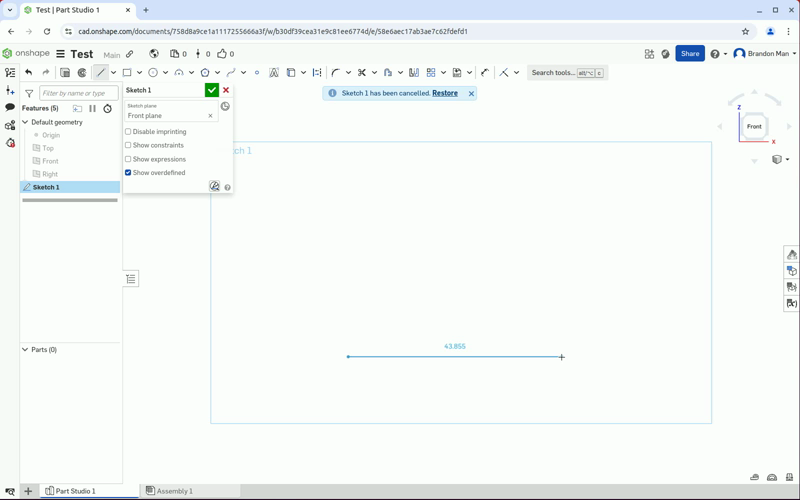
key_down(shift)
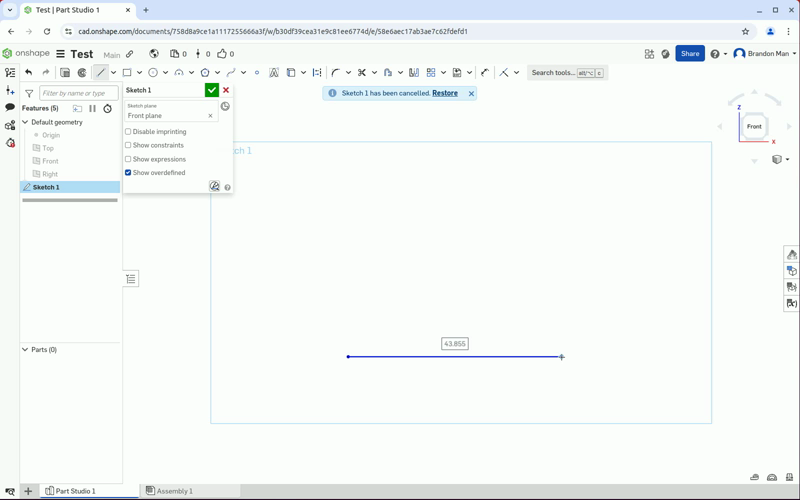
mouse_move(561, 210)
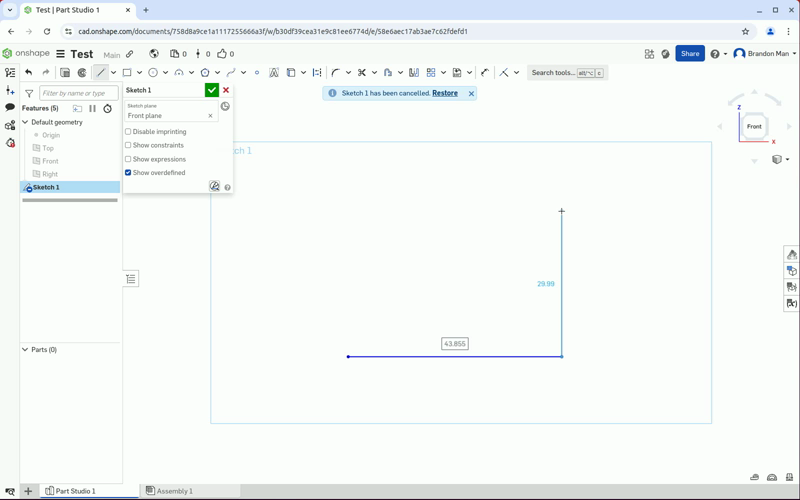
click(561, 210)
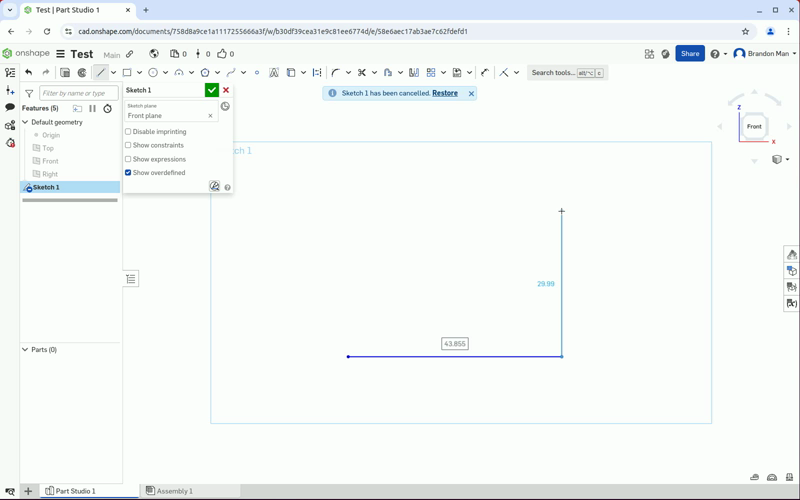
key_up(shift)
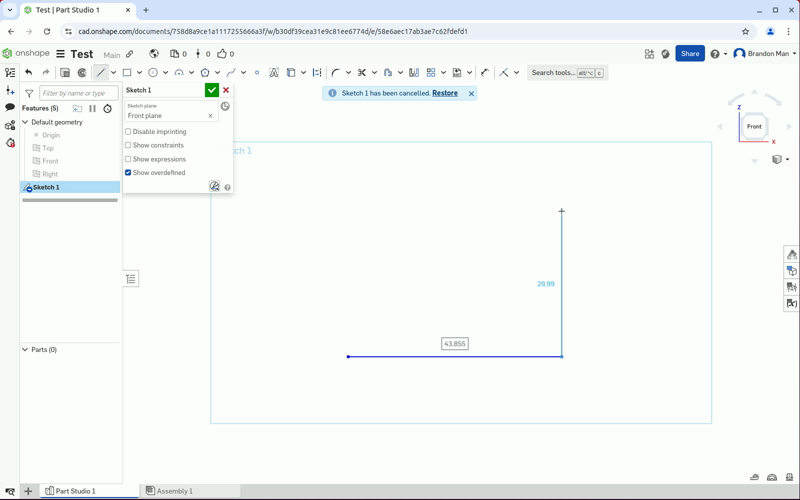
key_down(shift)
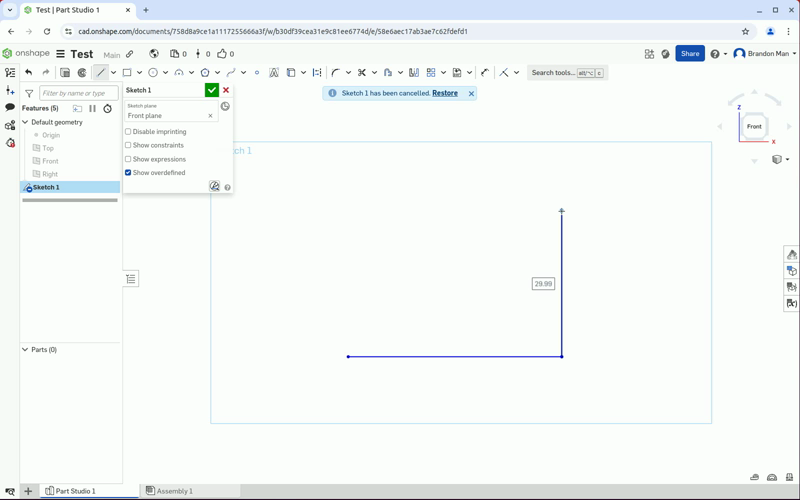
mouse_move(348, 210)
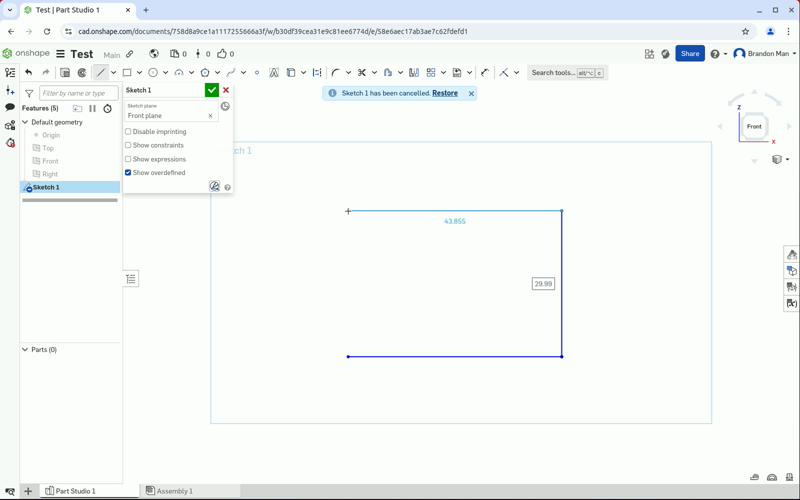
click(348, 210)
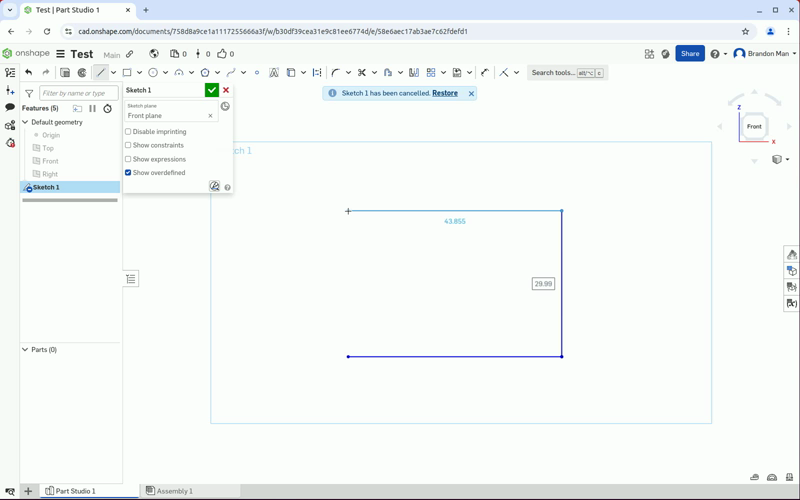
key_up(shift)
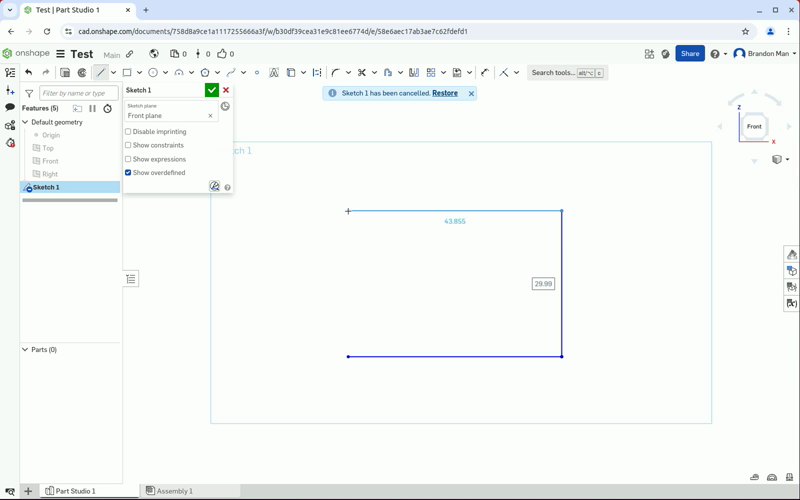
key_down(shift)
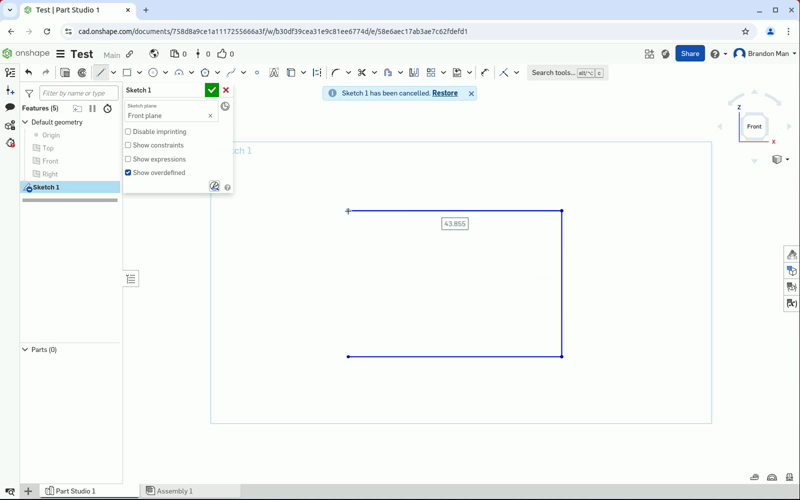
mouse_move(348, 356)
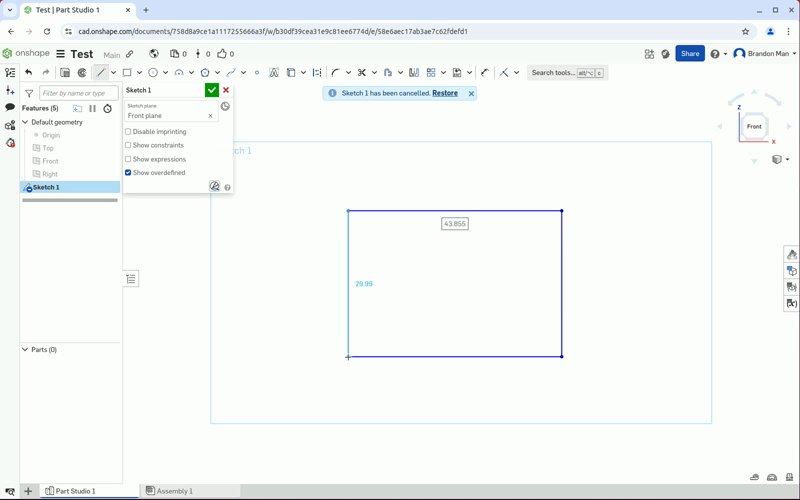
key_up(shift)
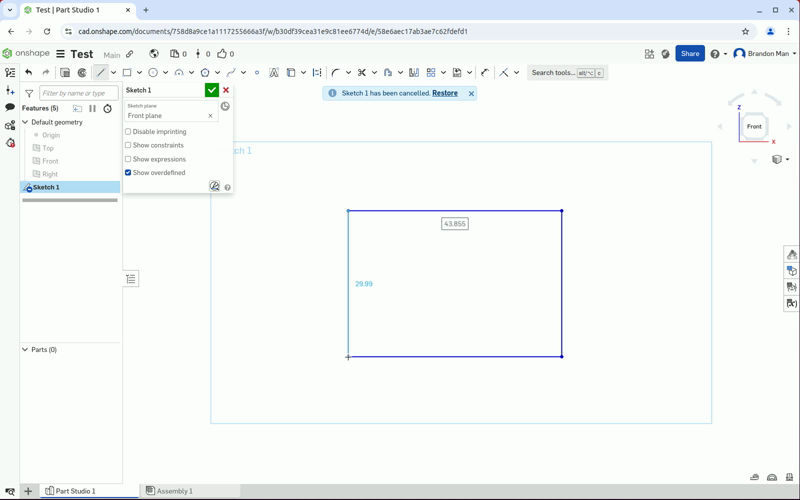
click(348, 356)
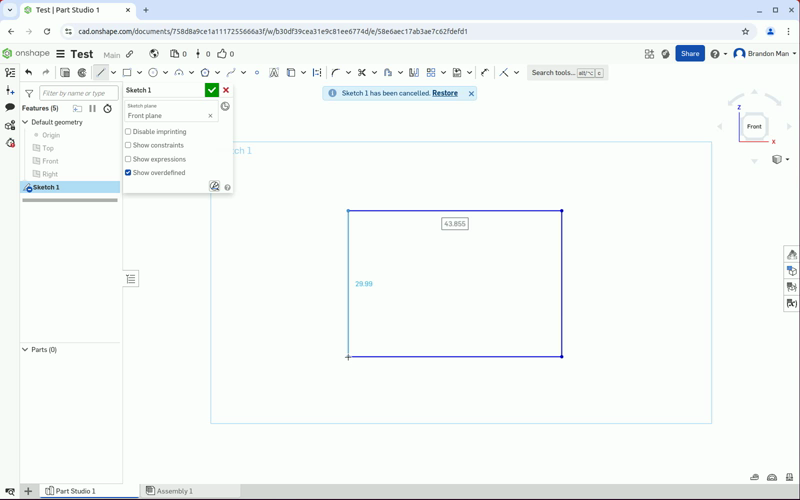
key(esc)
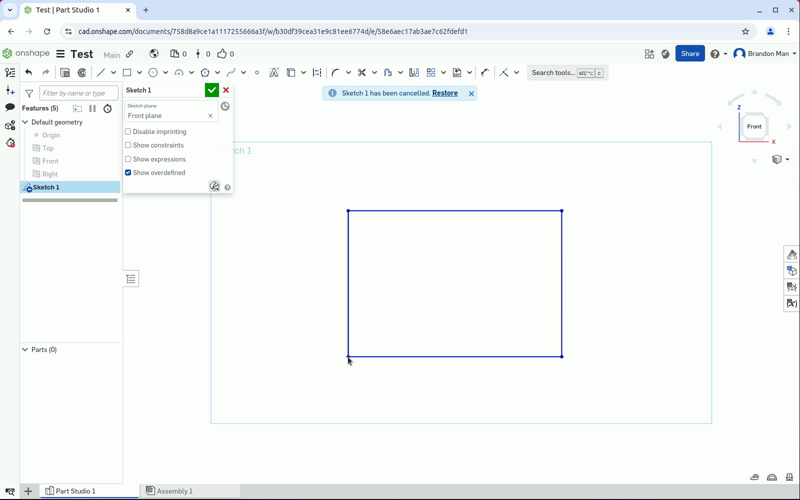
key(l)
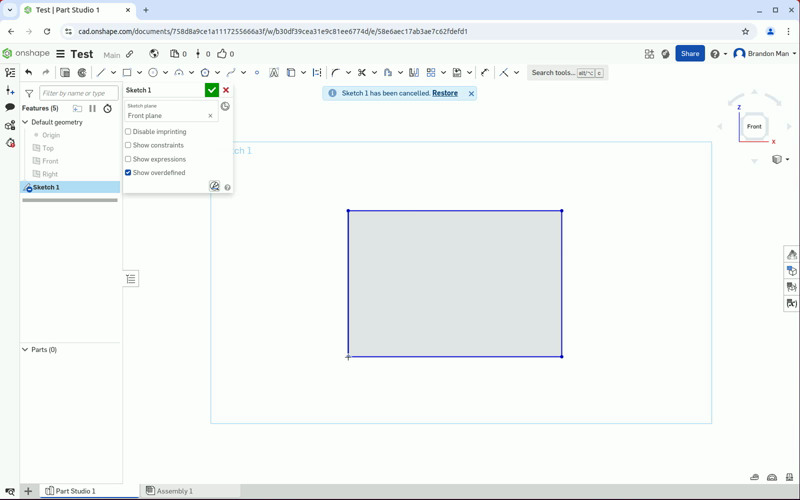
key_down(shift)
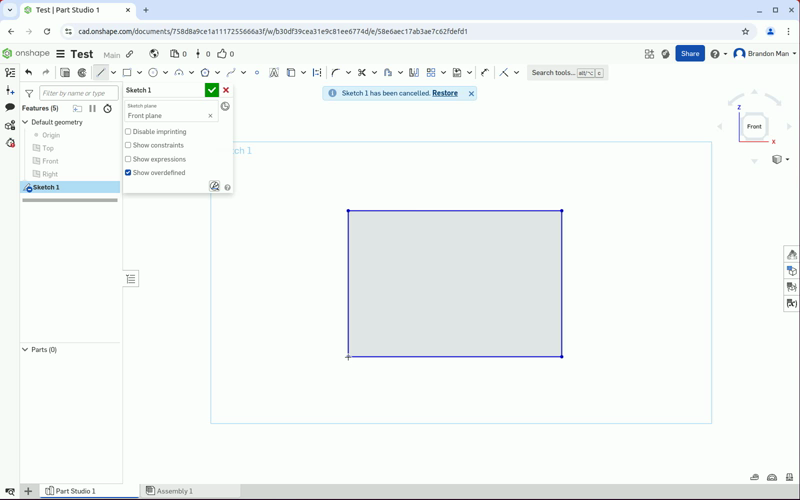
mouse_move(348, 356)
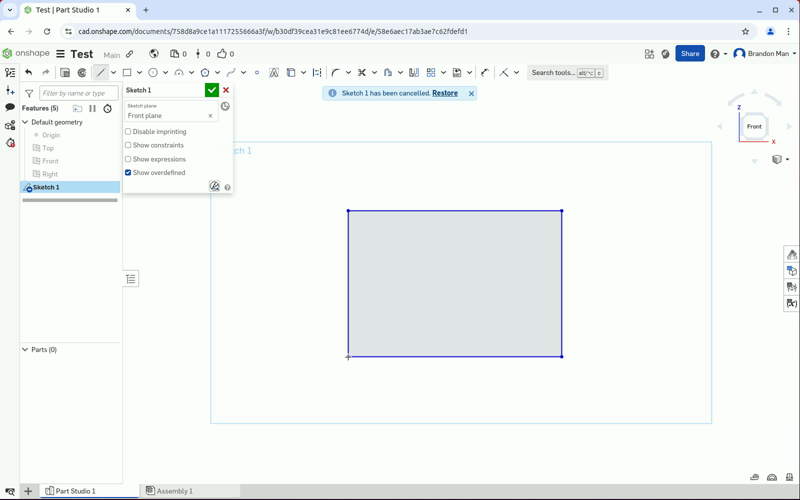
click(348, 356)
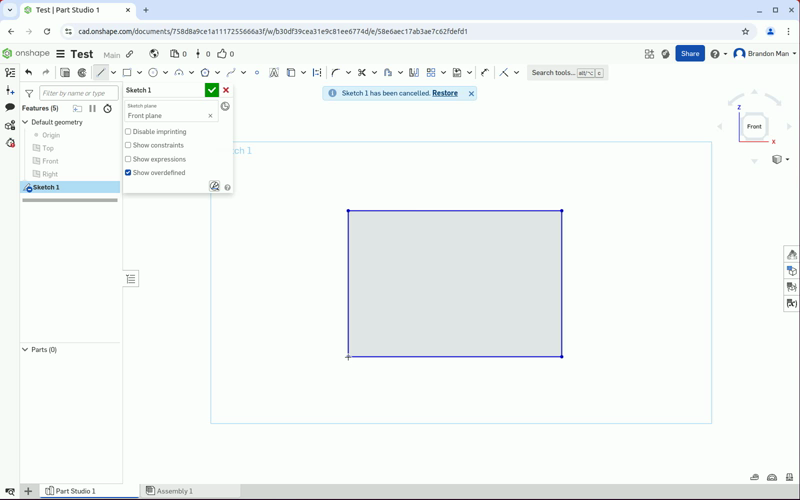
key_up(shift)
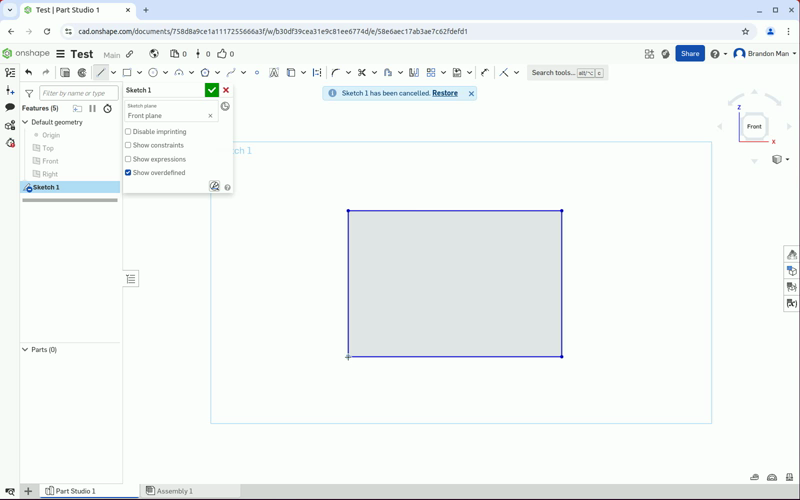
key_down(shift)
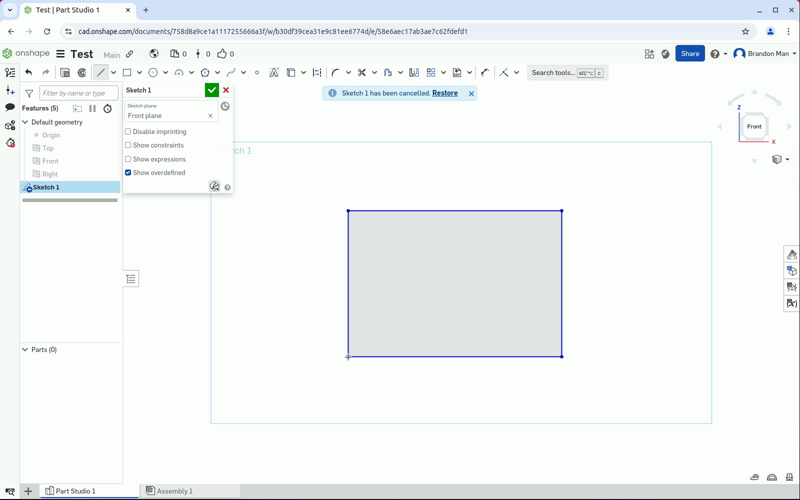
mouse_move(561, 356)
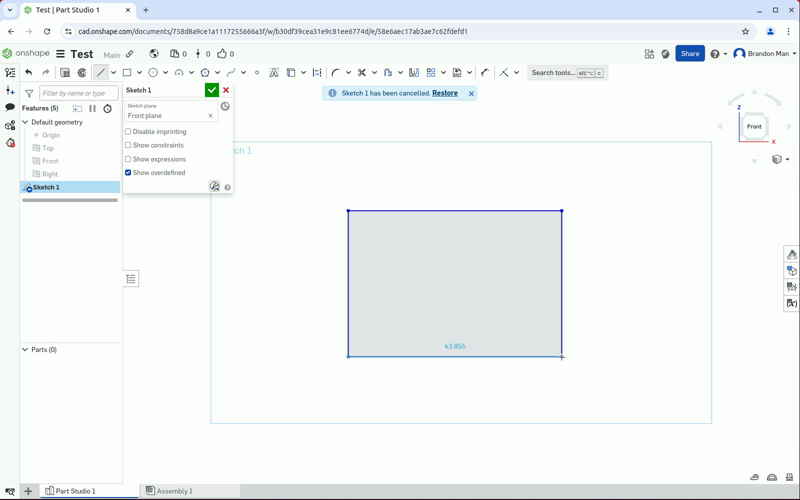
click(561, 356)
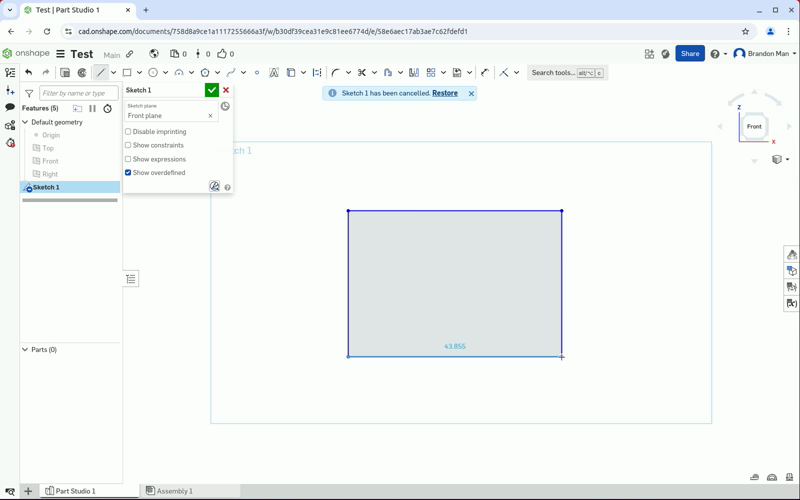
key_up(shift)
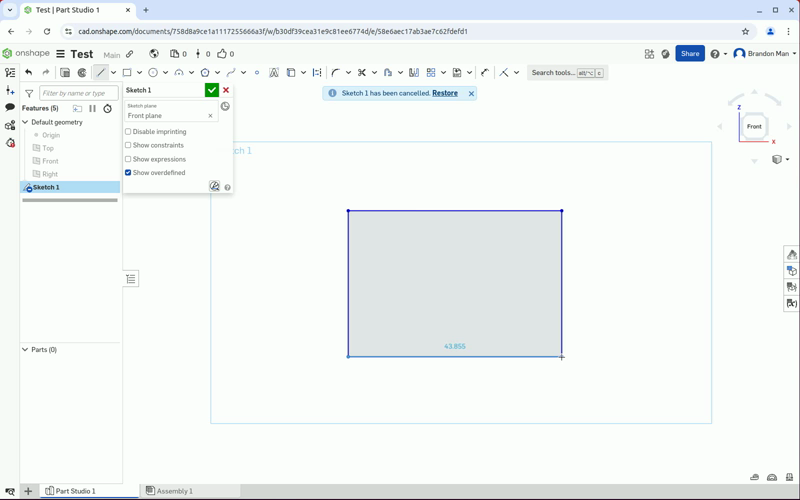
key_down(shift)
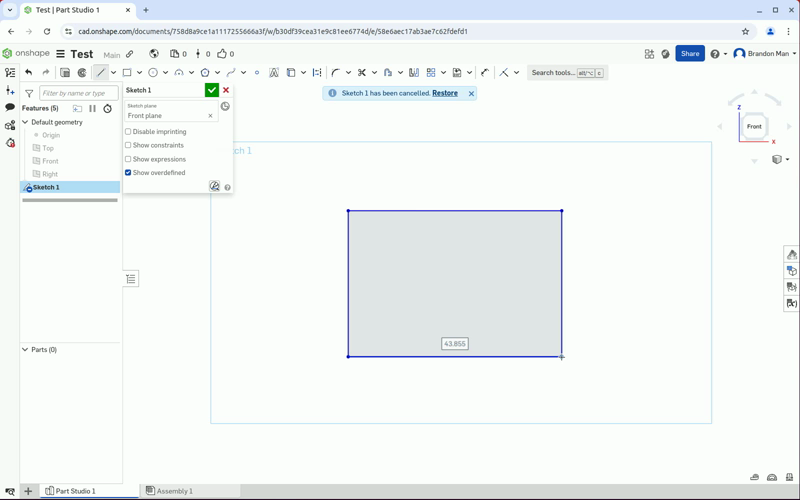
mouse_move(561, 213)
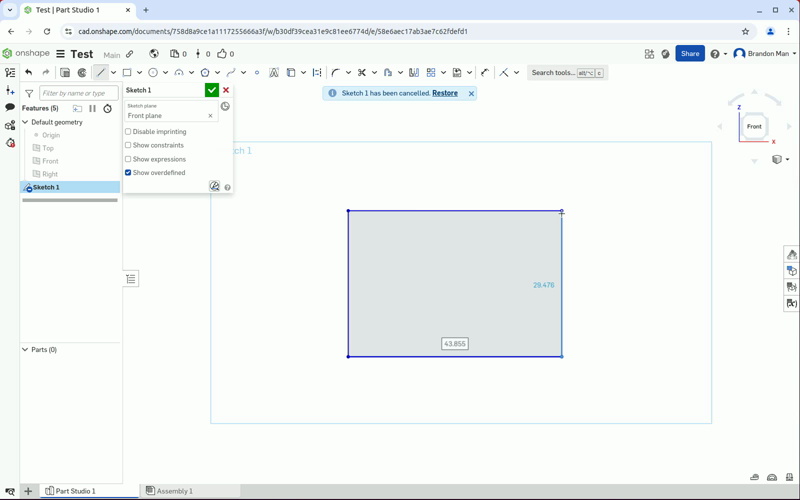
scroll(6)
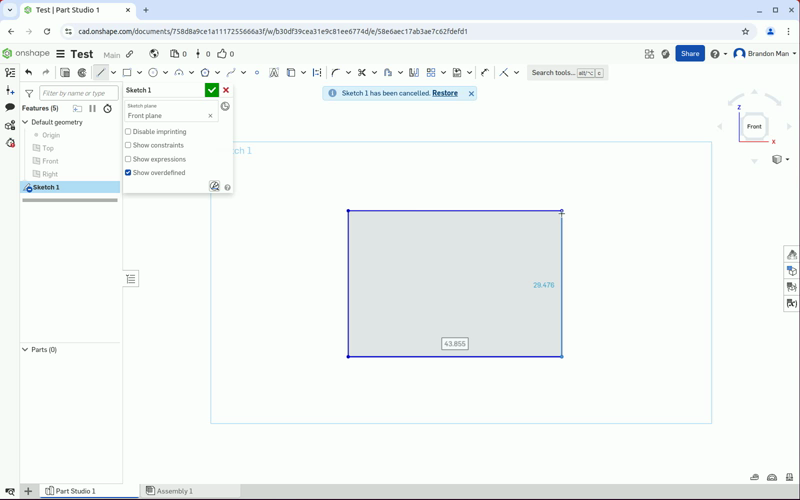
scroll(6)
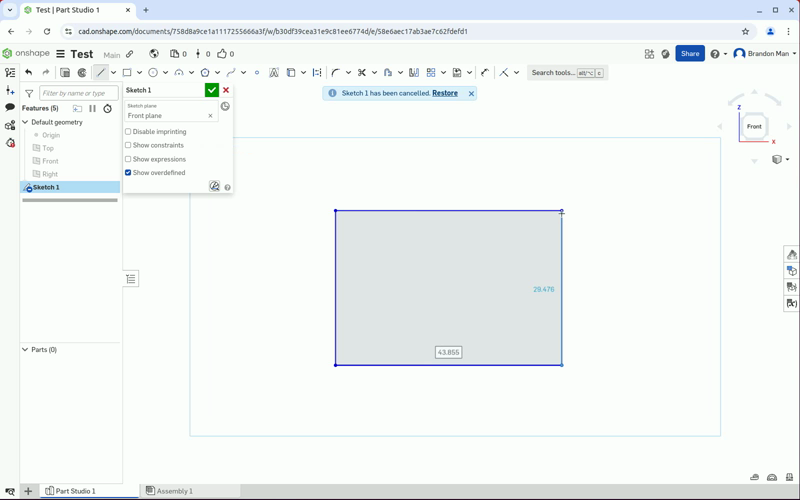
scroll(6)
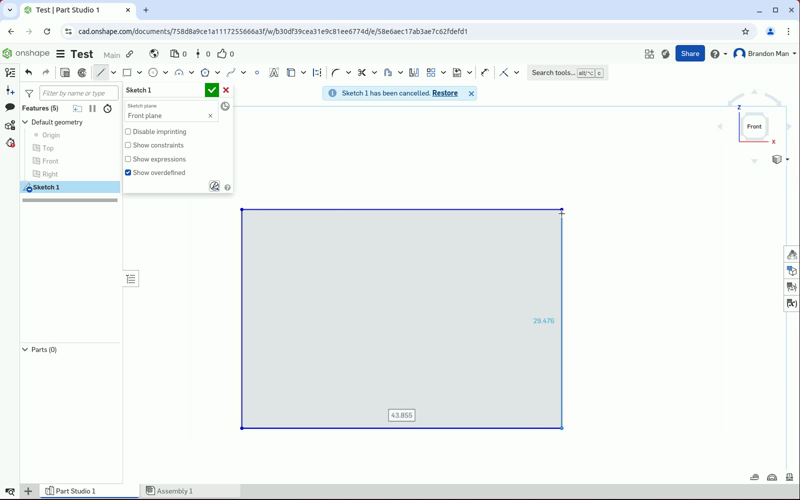
scroll(6)
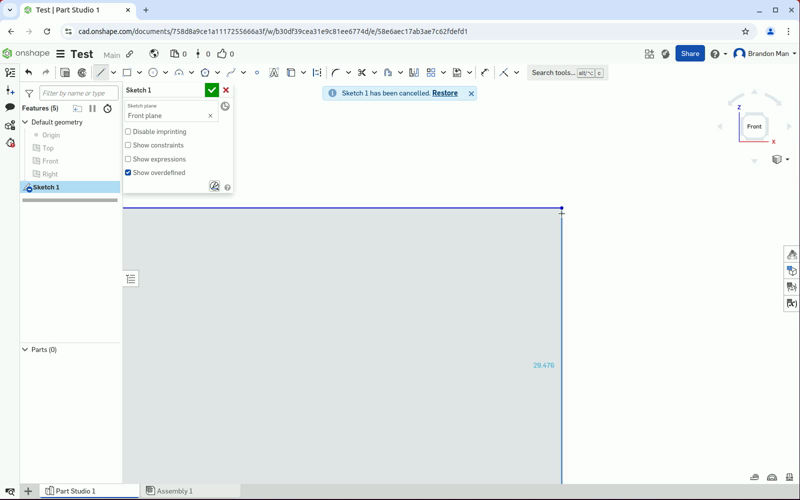
scroll(6)
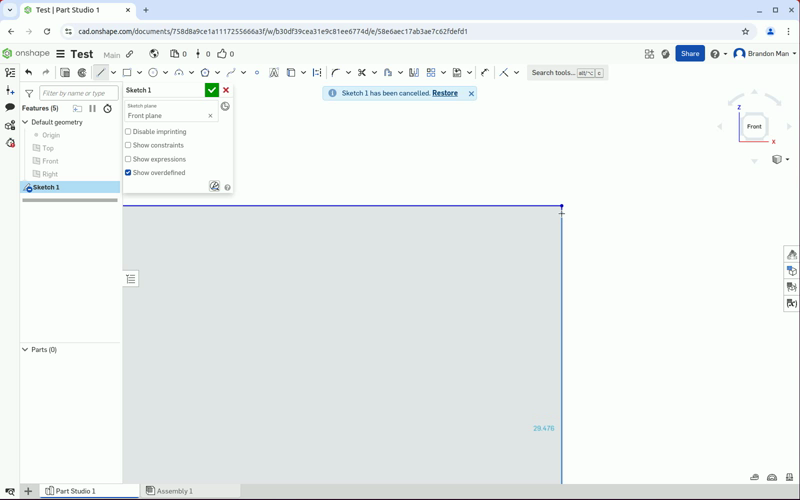
scroll(6)
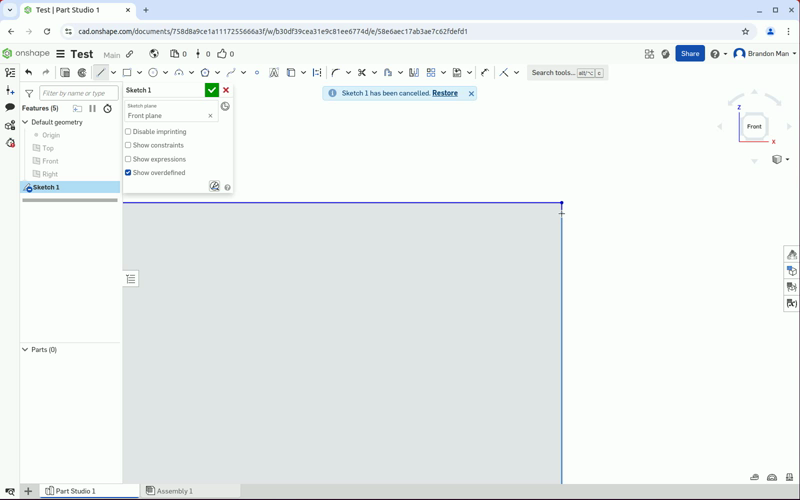
scroll(6)
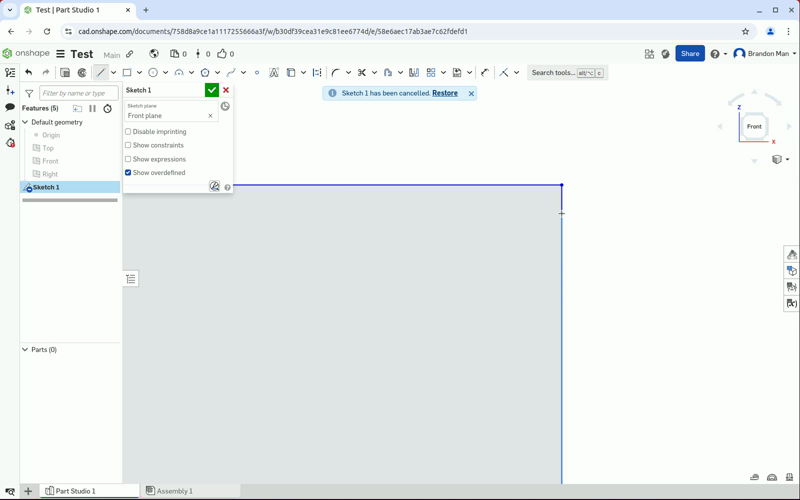
click(561, 213)
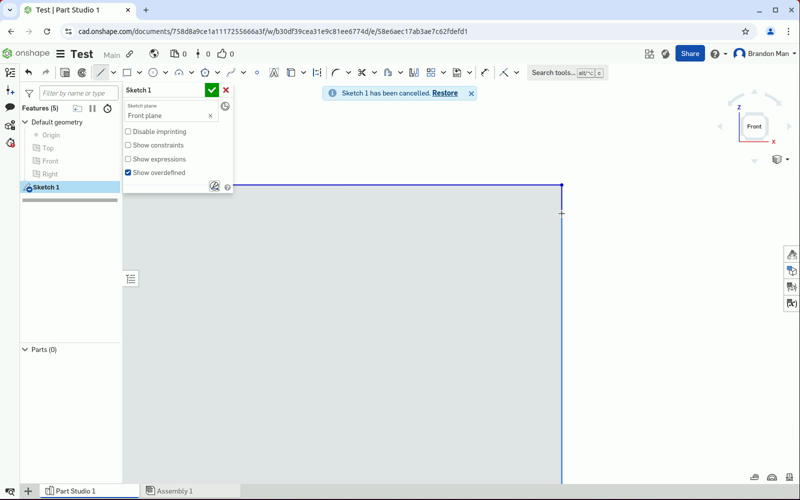
scroll(-6)
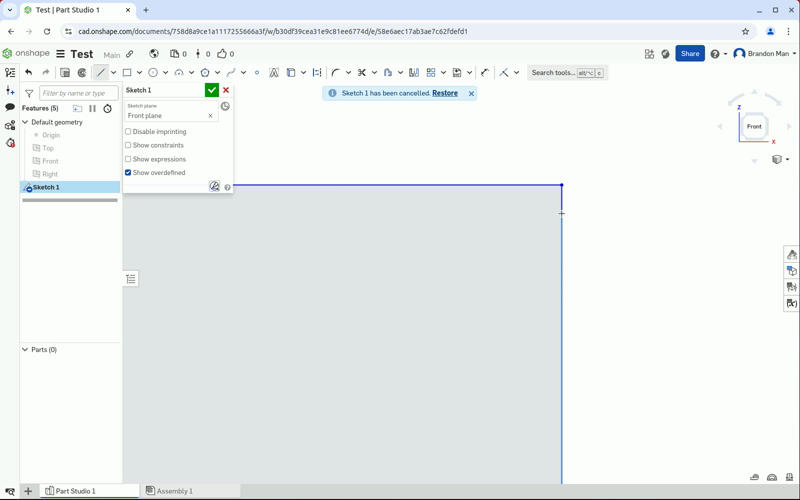
scroll(-6)
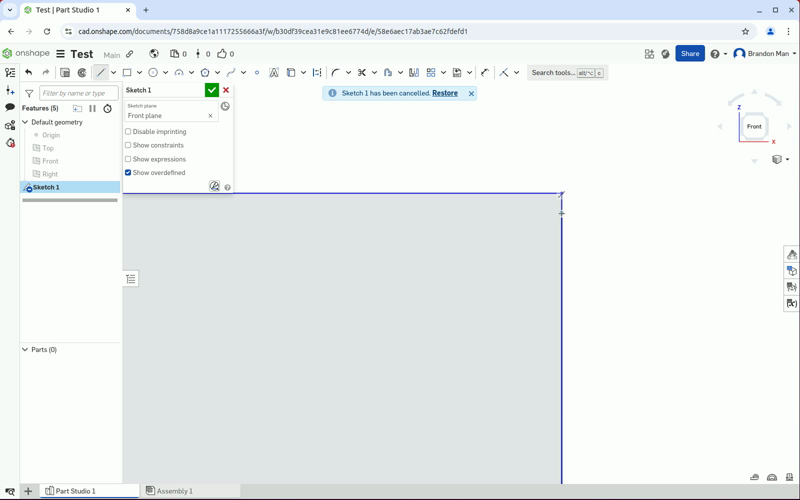
scroll(-6)
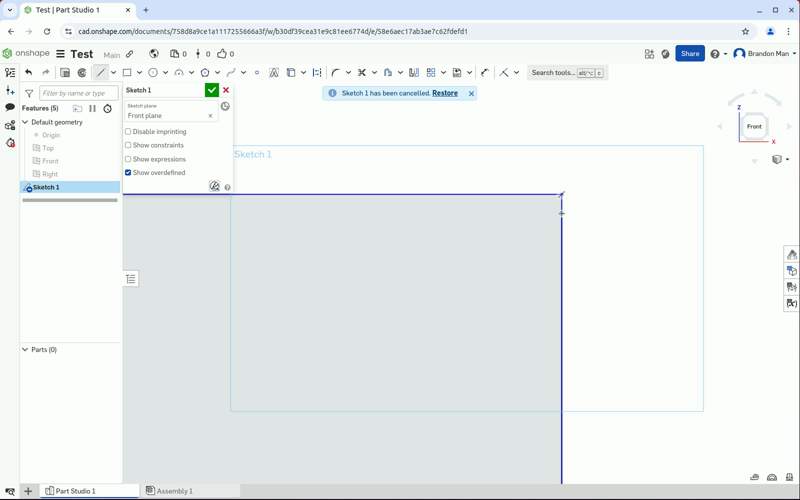
scroll(-6)
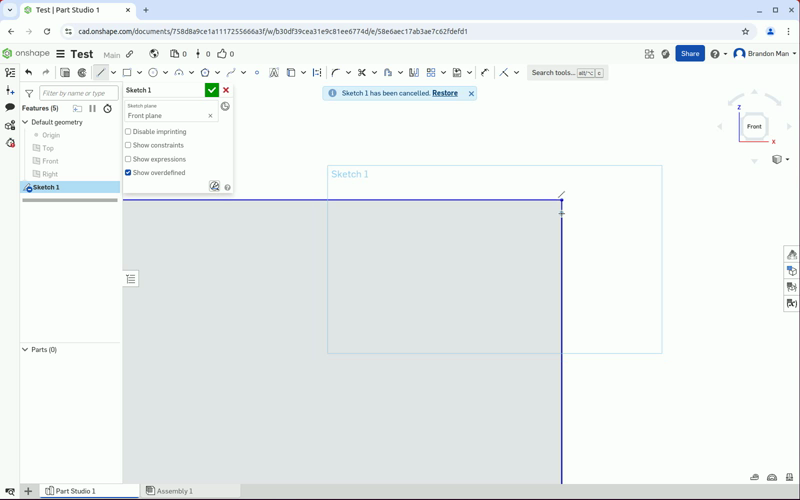
scroll(-6)
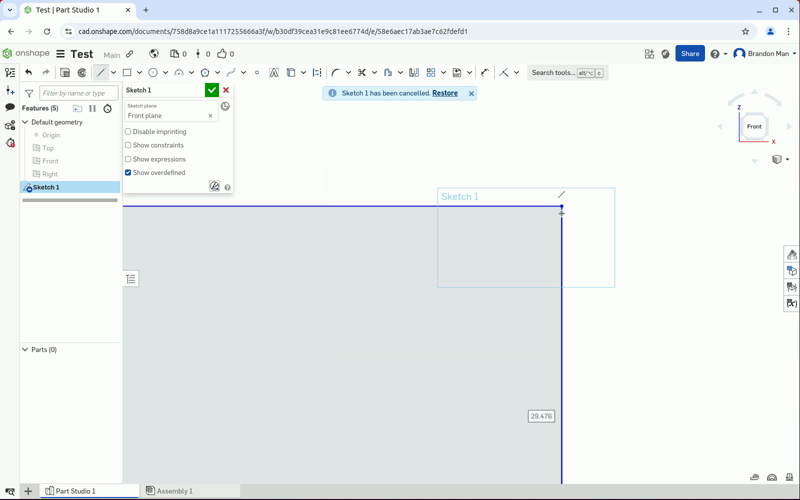
scroll(-6)
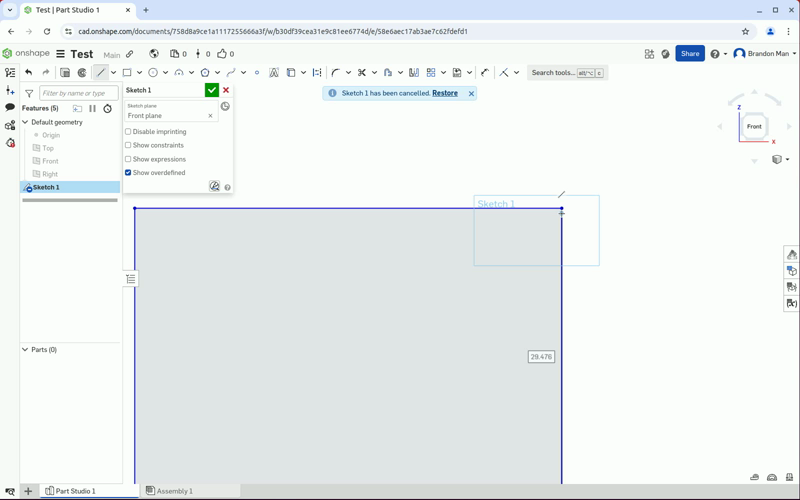
scroll(-6)
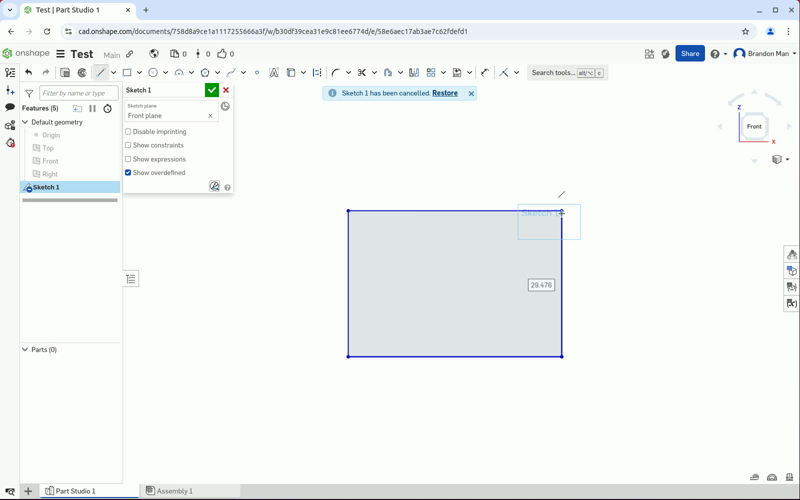
key_up(shift)
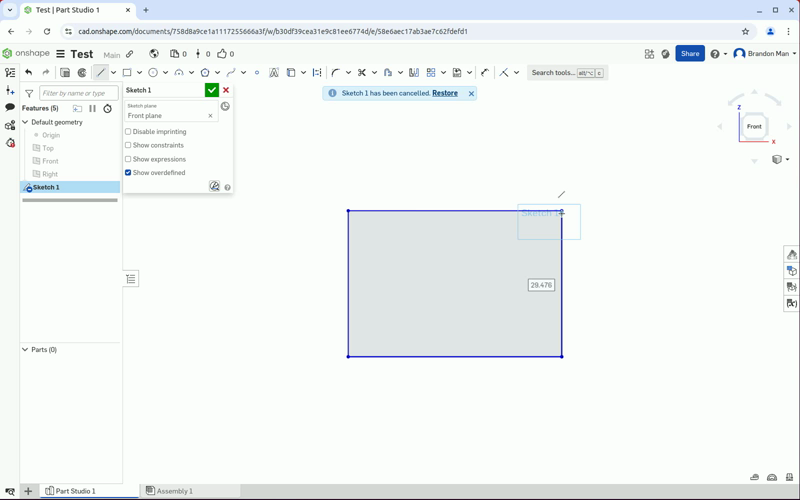
key_down(shift)
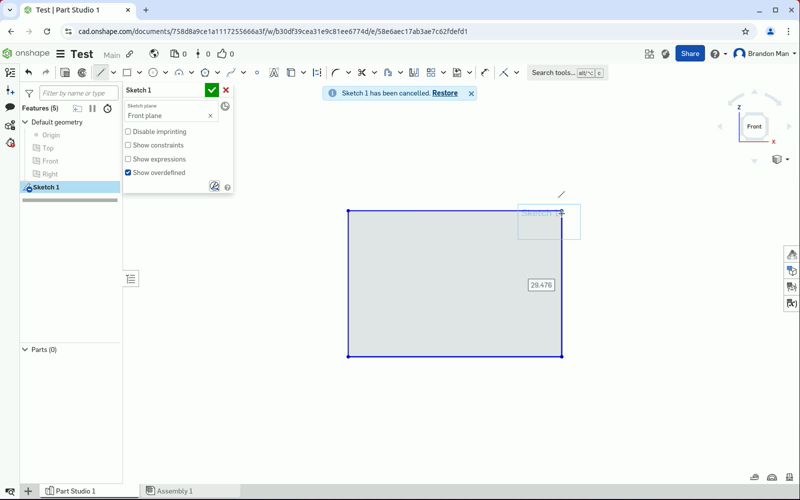
mouse_move(348, 213)
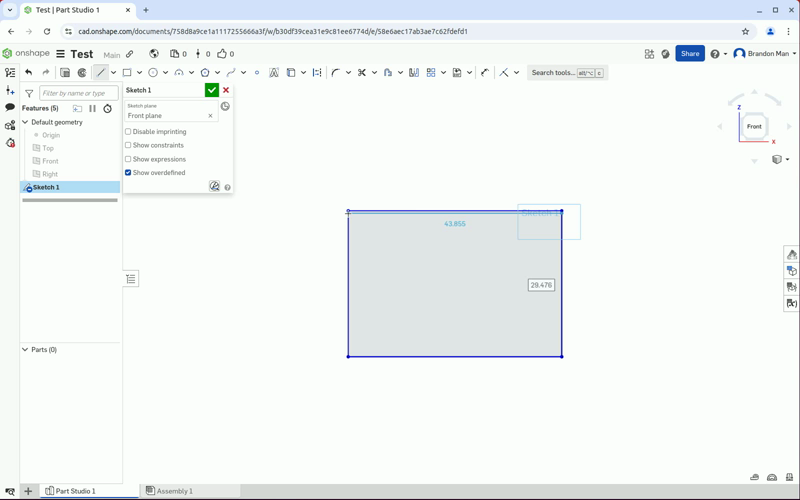
scroll(6)
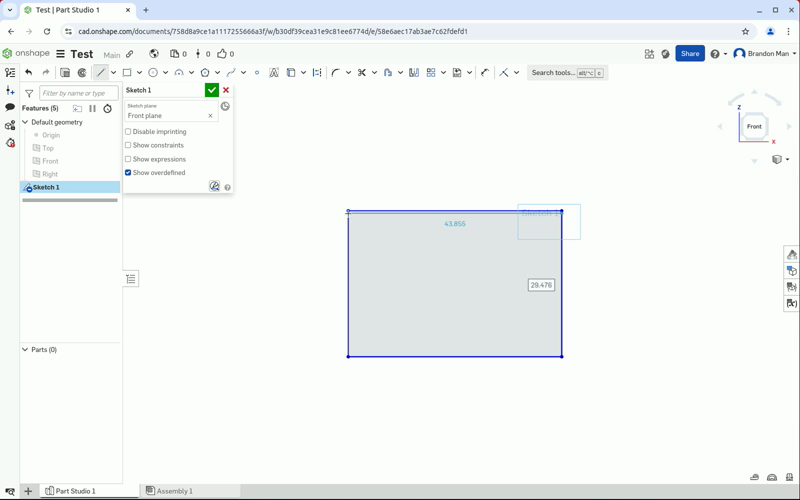
scroll(6)
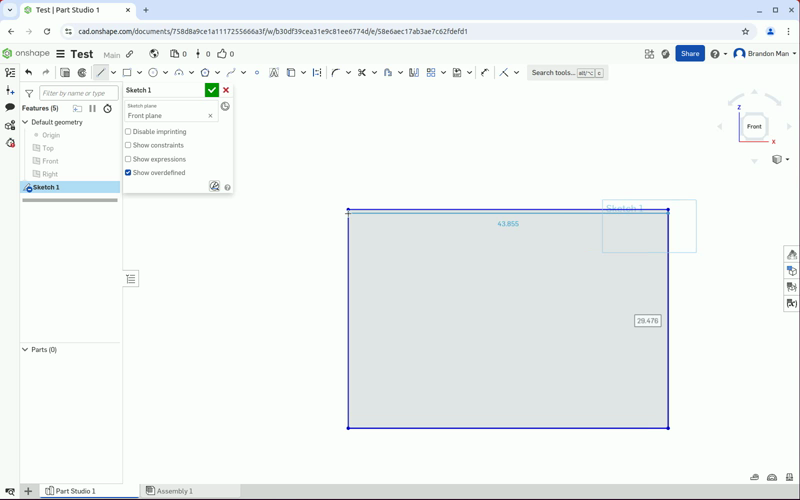
scroll(6)
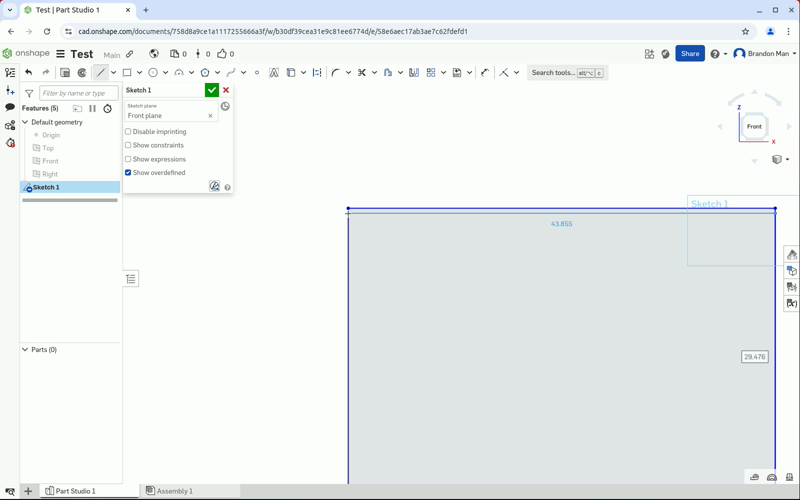
scroll(6)
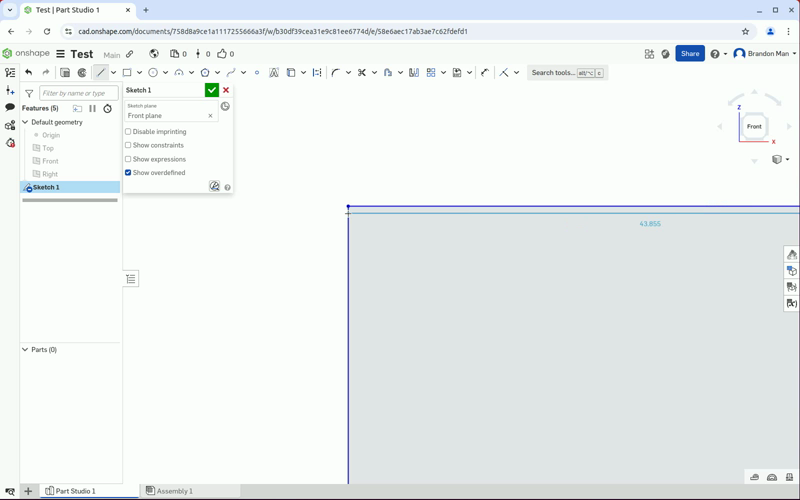
scroll(6)
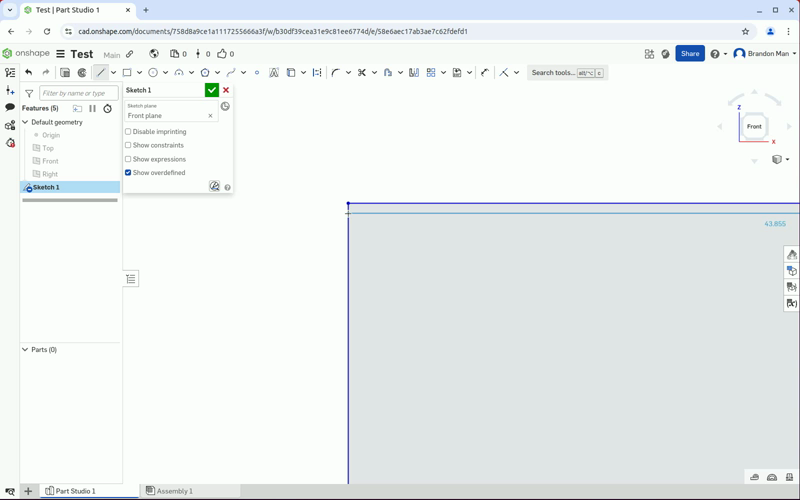
scroll(6)
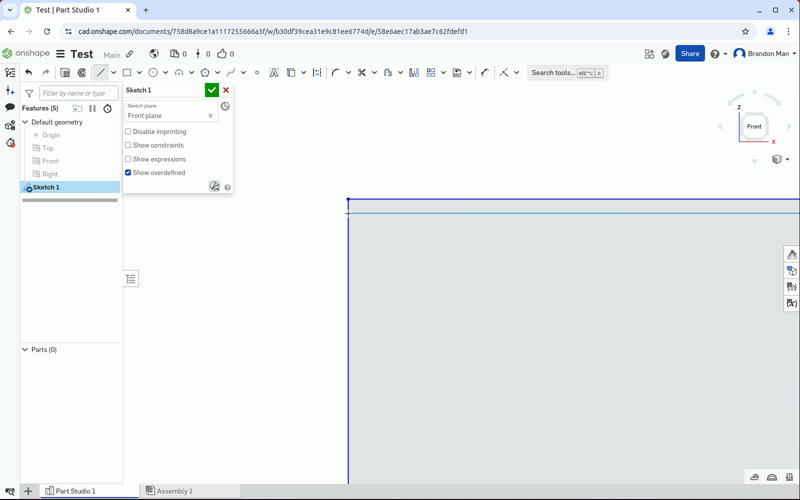
scroll(6)
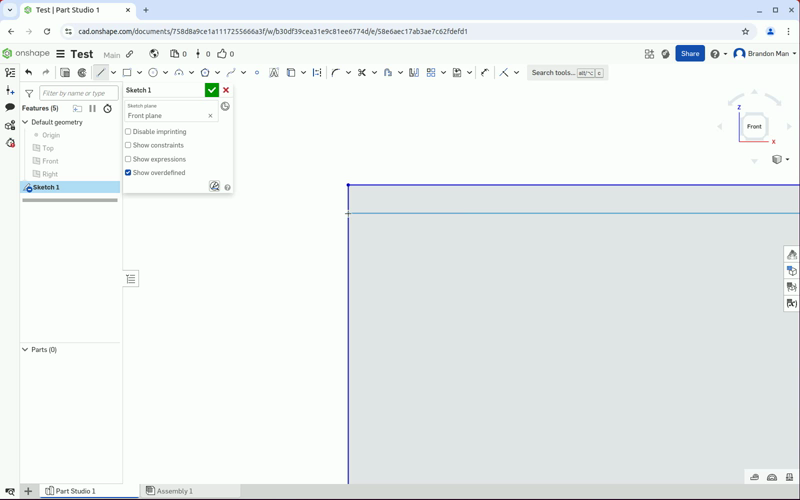
click(348, 213)
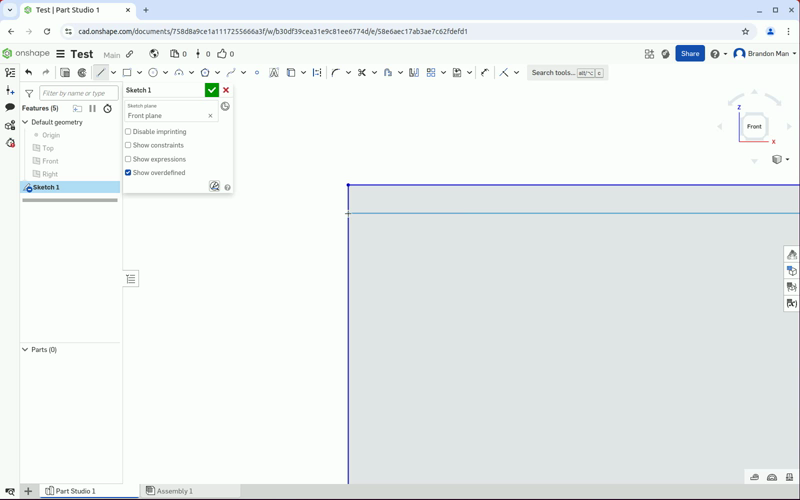
scroll(-6)
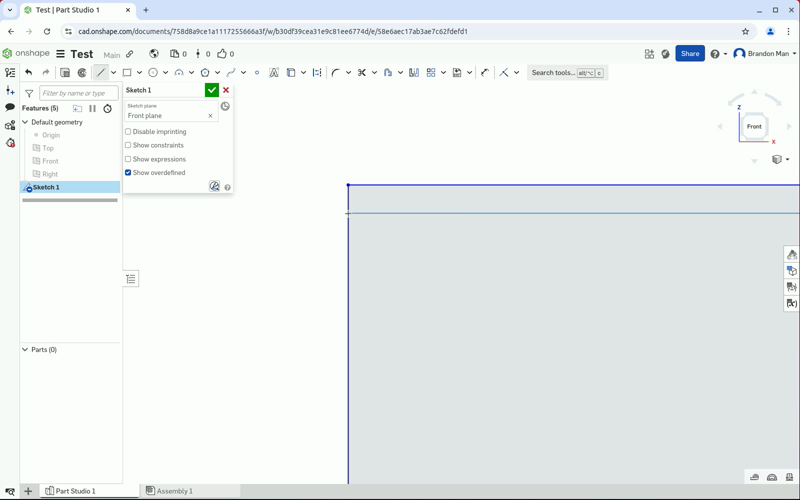
scroll(-6)
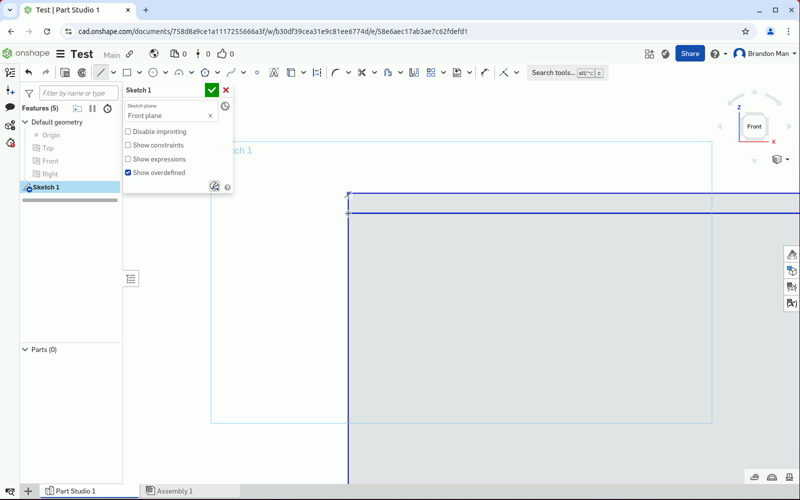
scroll(-6)
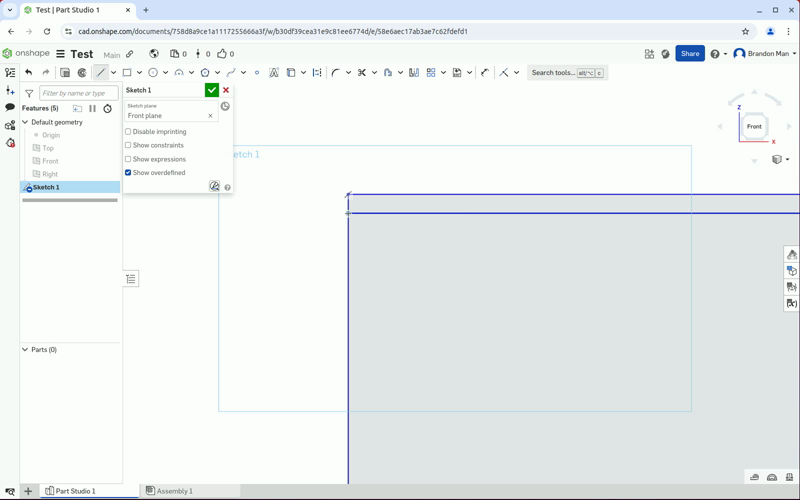
scroll(-6)
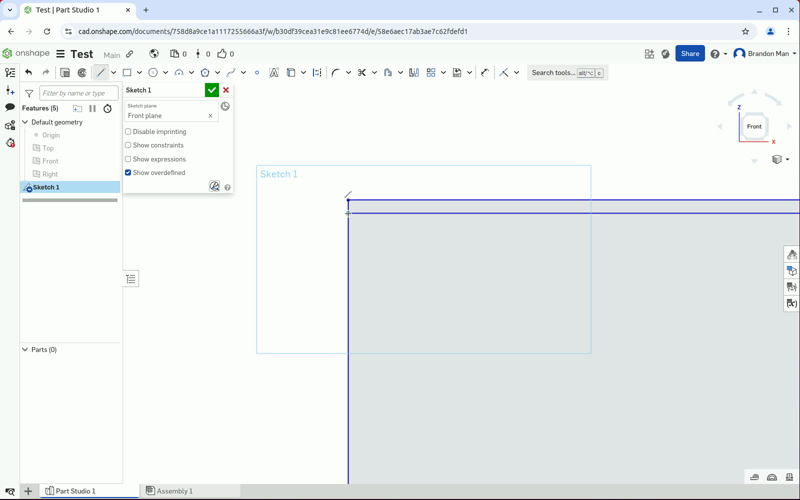
scroll(-6)
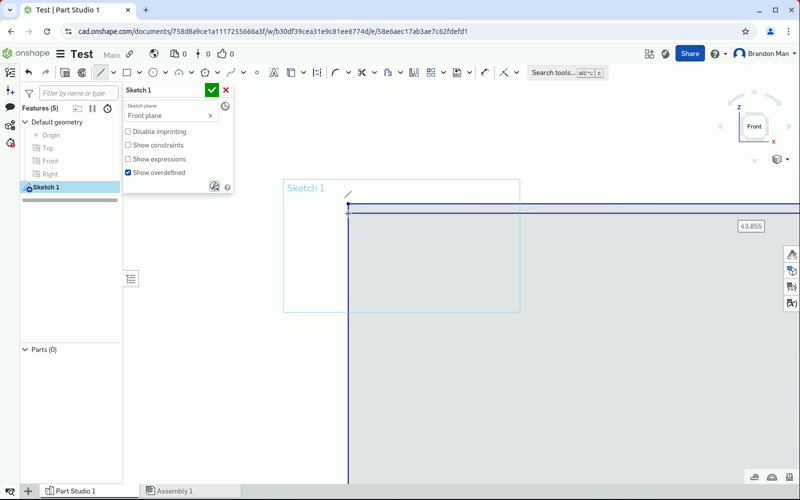
scroll(-6)
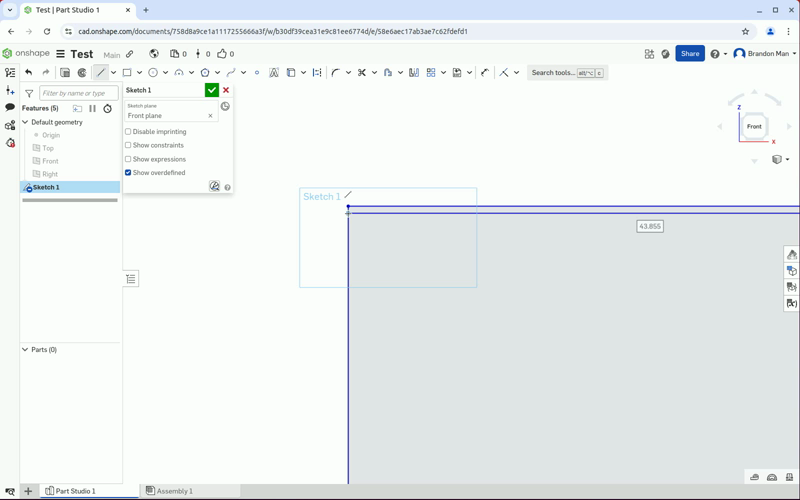
scroll(-6)
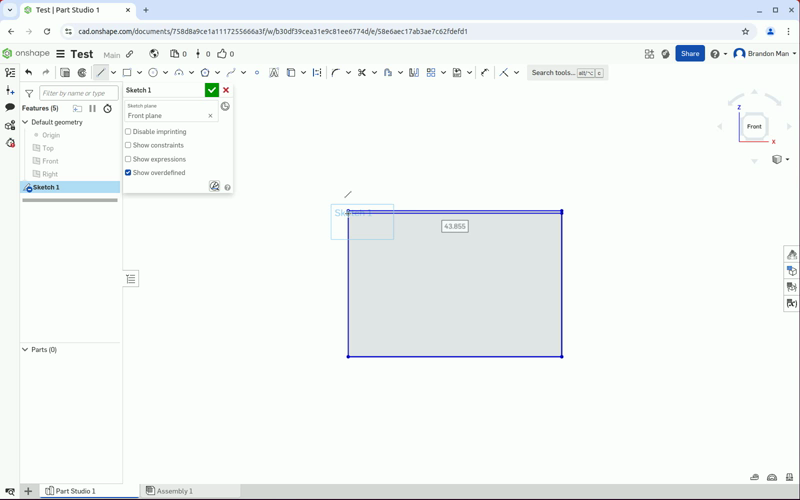
key_up(shift)
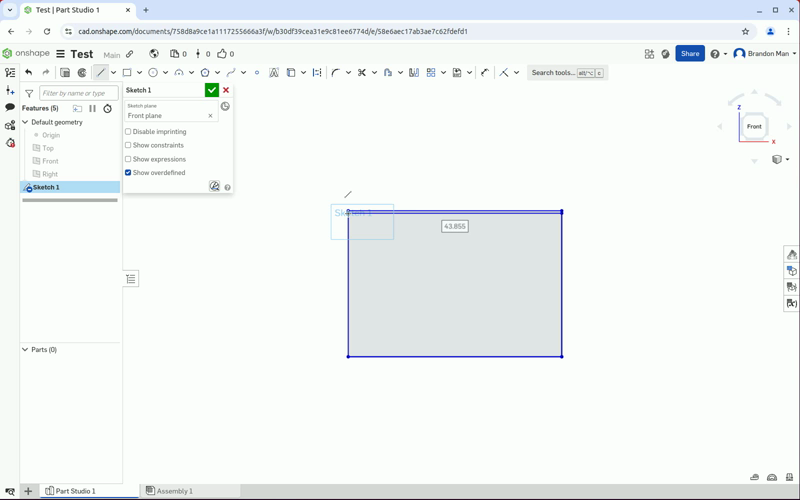
key_down(shift)
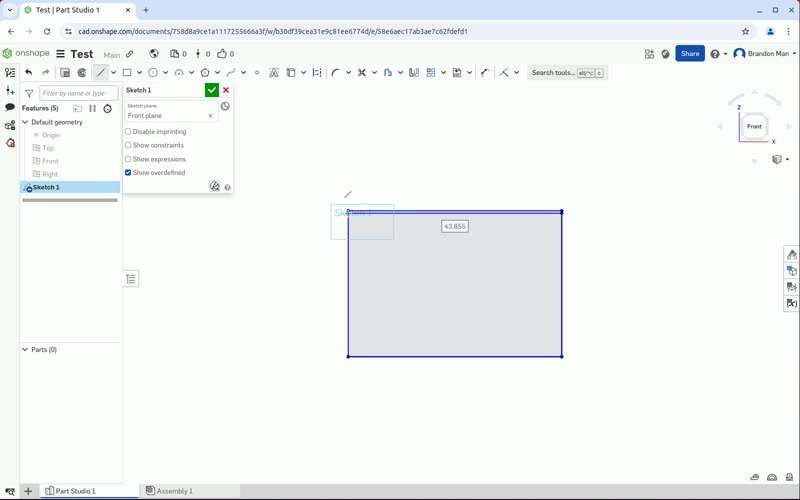
mouse_move(348, 356)
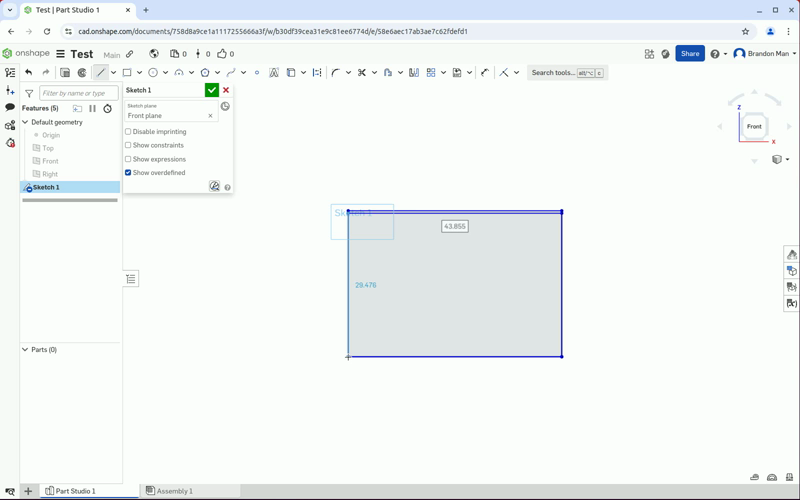
key_up(shift)
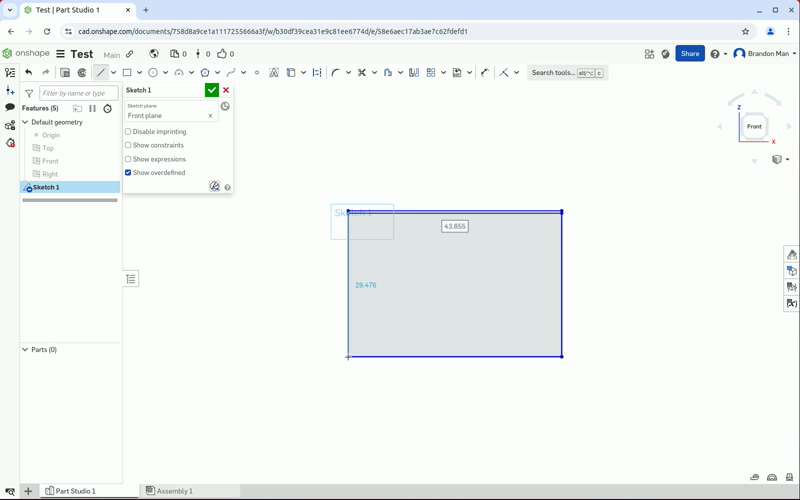
click(348, 356)
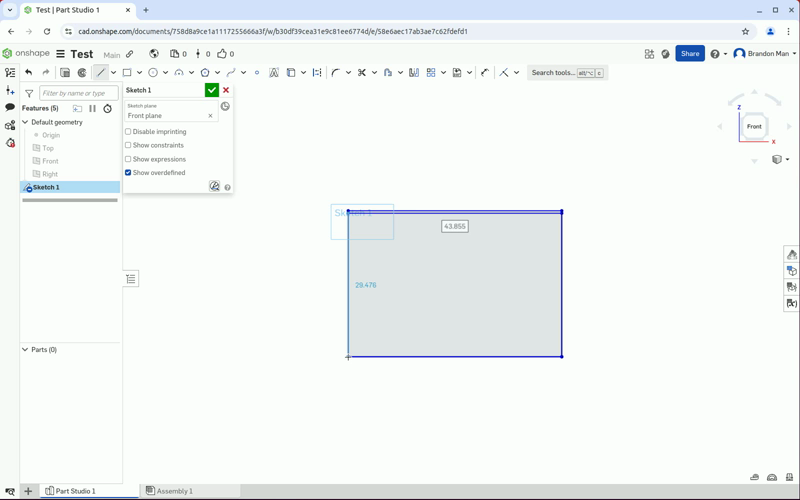
key(esc)
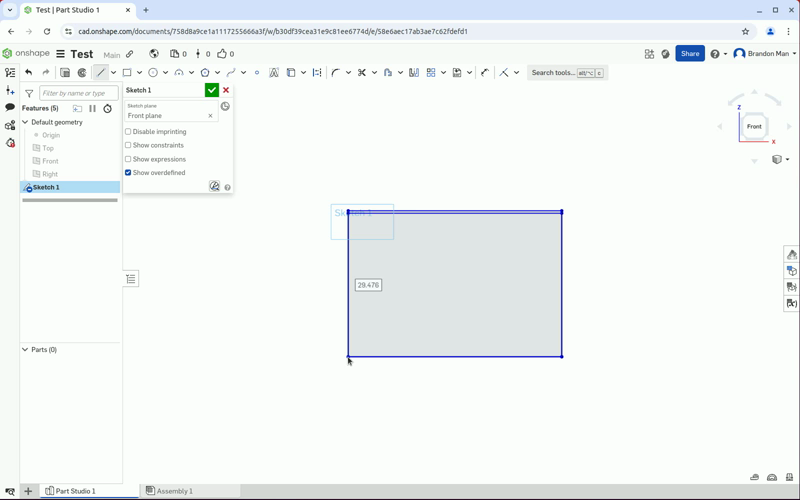
mouse_move(479, 211)
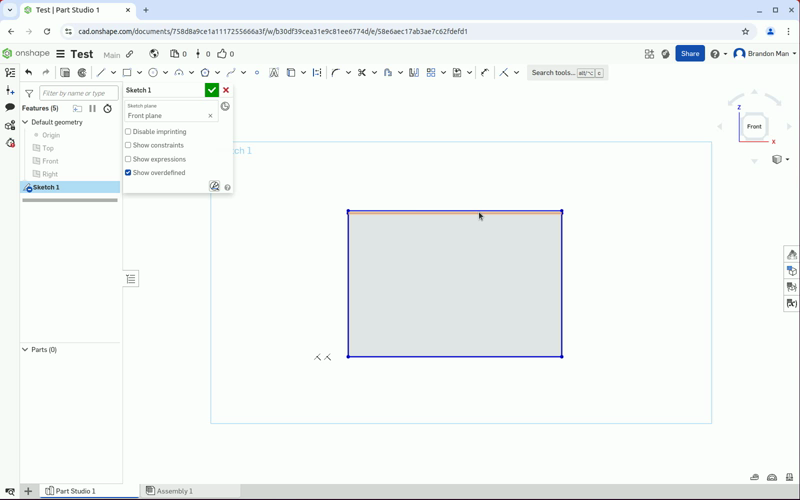
scroll(6)
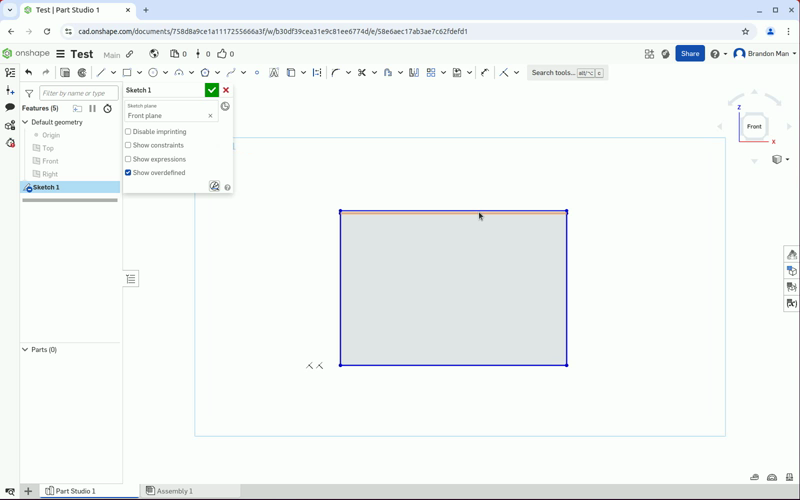
scroll(6)
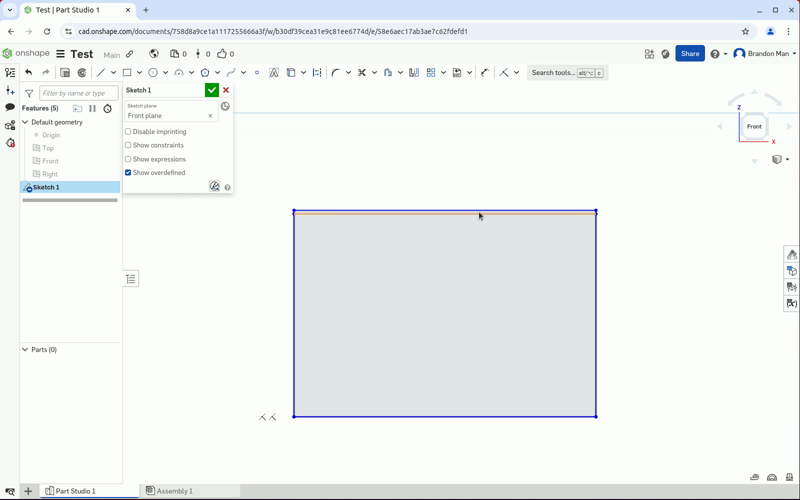
scroll(6)
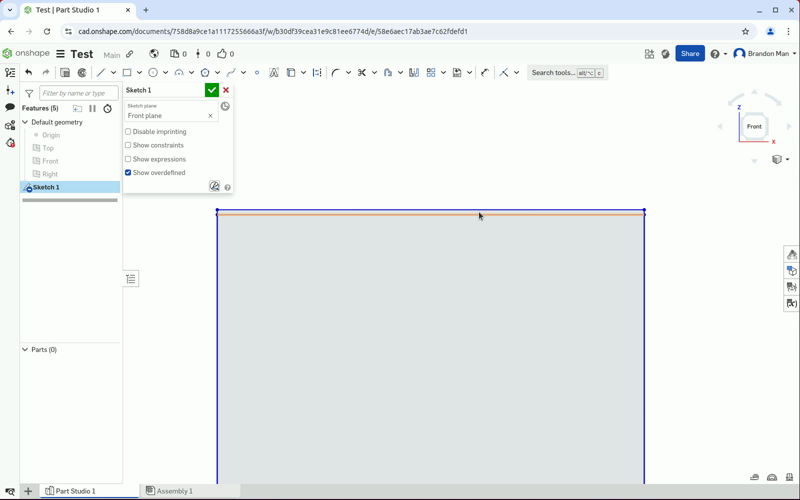
scroll(6)
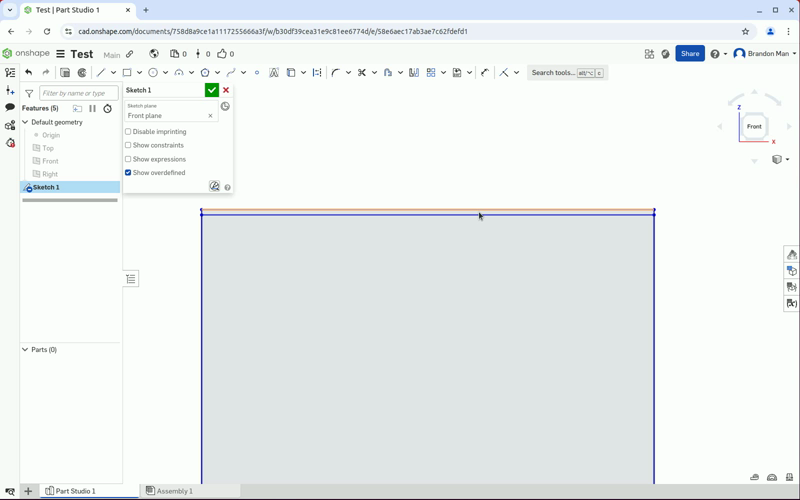
scroll(6)
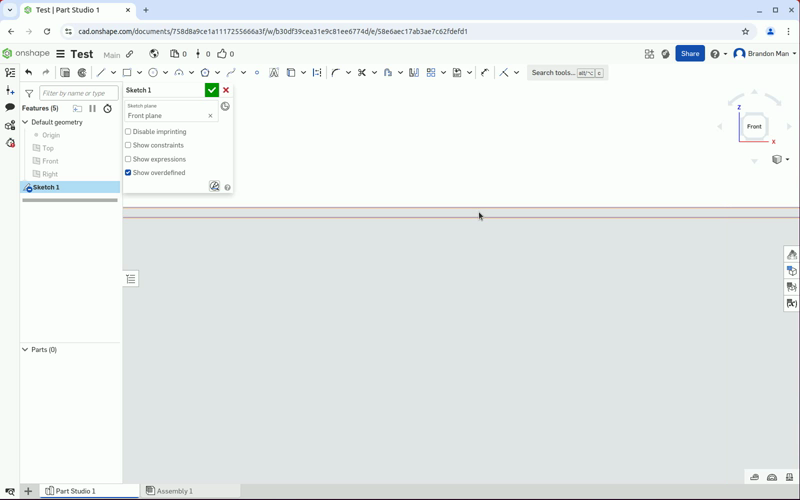
scroll(6)
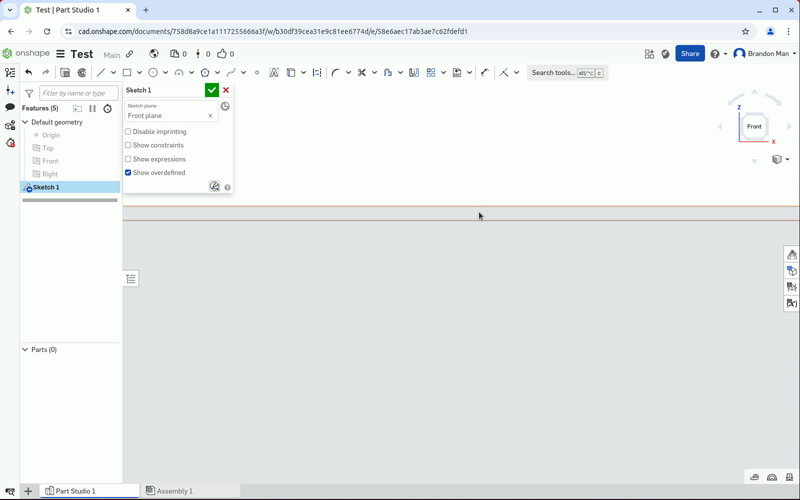
scroll(6)
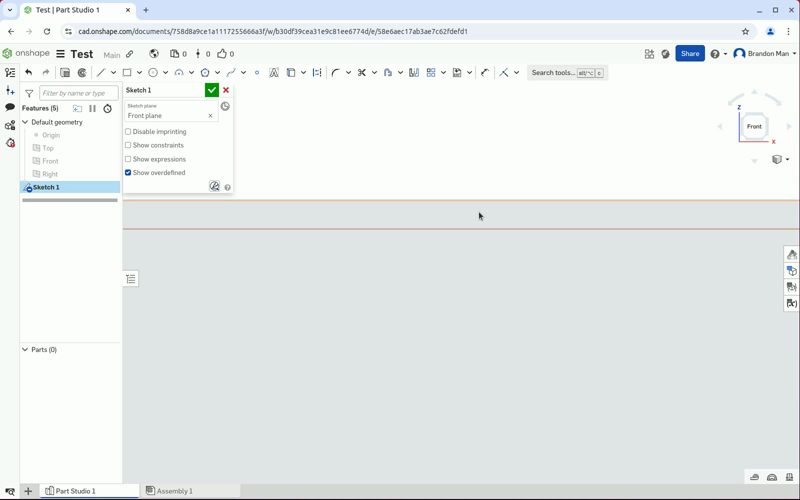
click(479, 211)
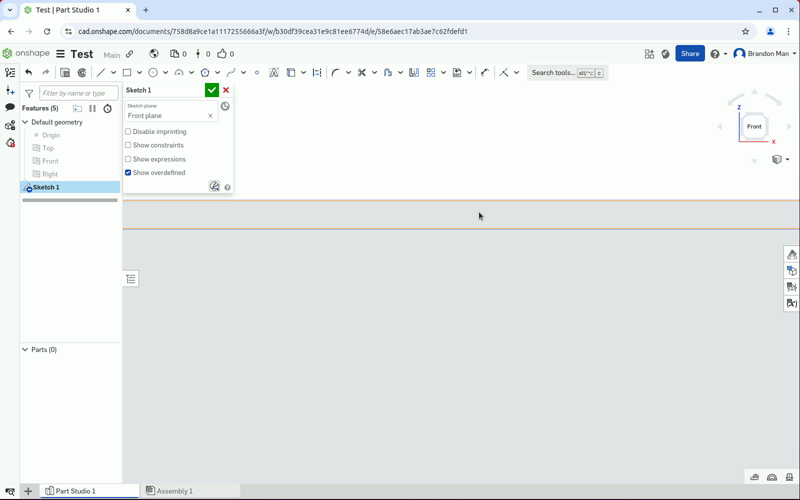
scroll(-6)
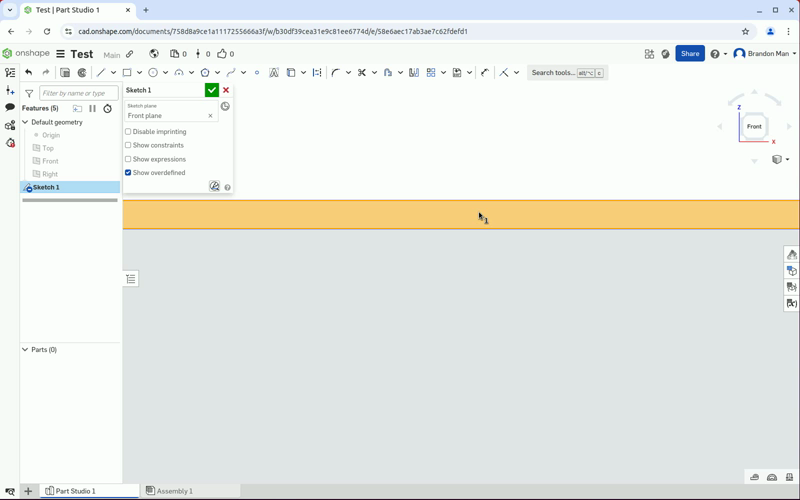
scroll(-6)
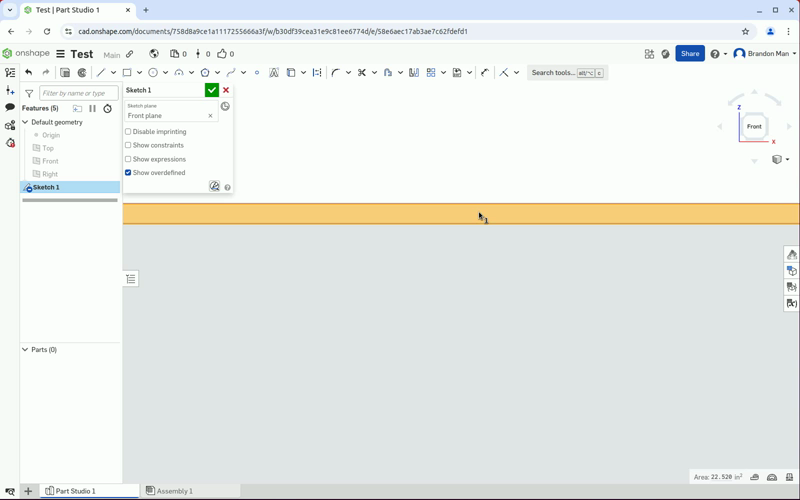
scroll(-6)
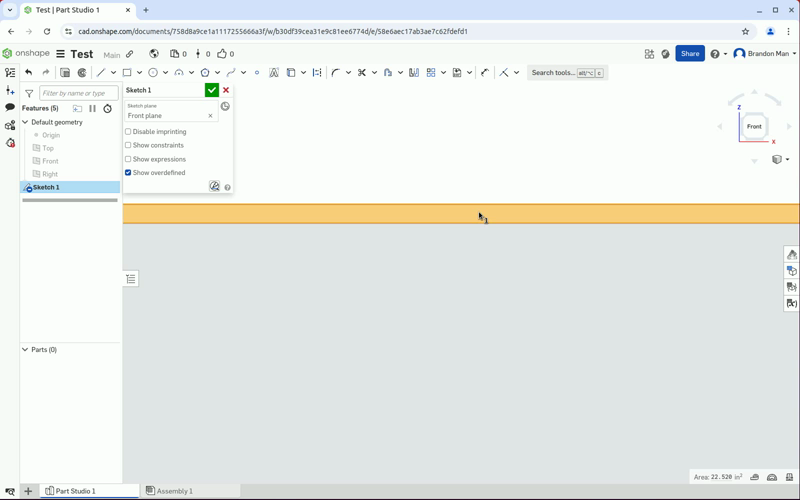
scroll(-6)
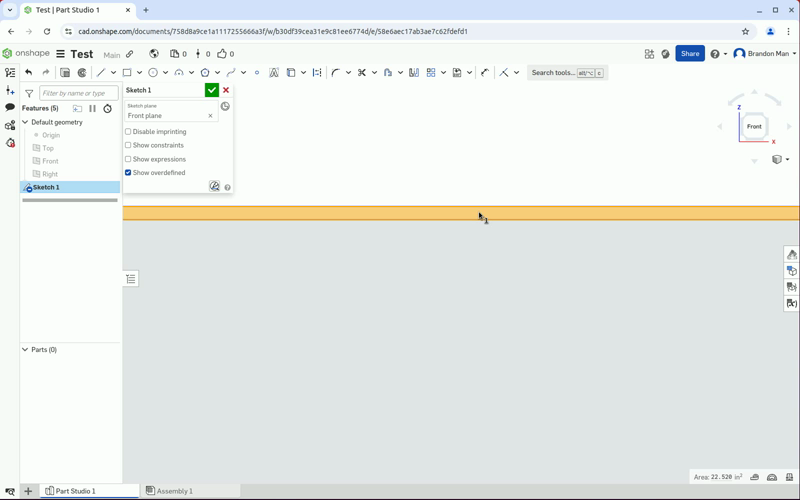
scroll(-6)
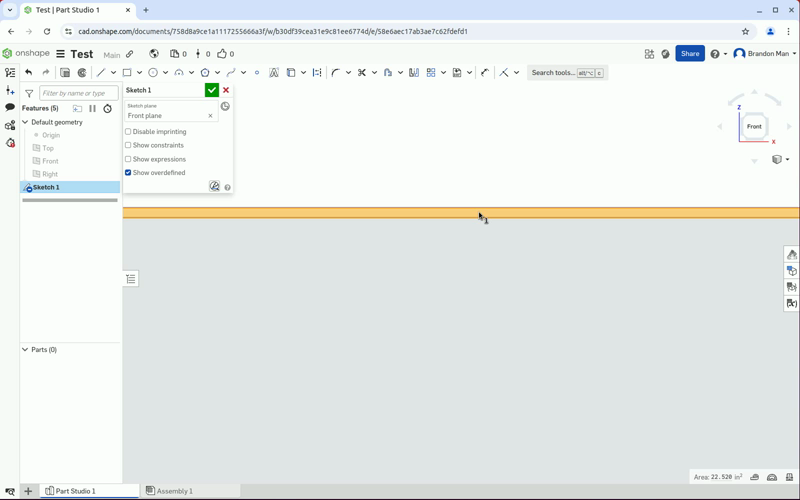
scroll(-6)
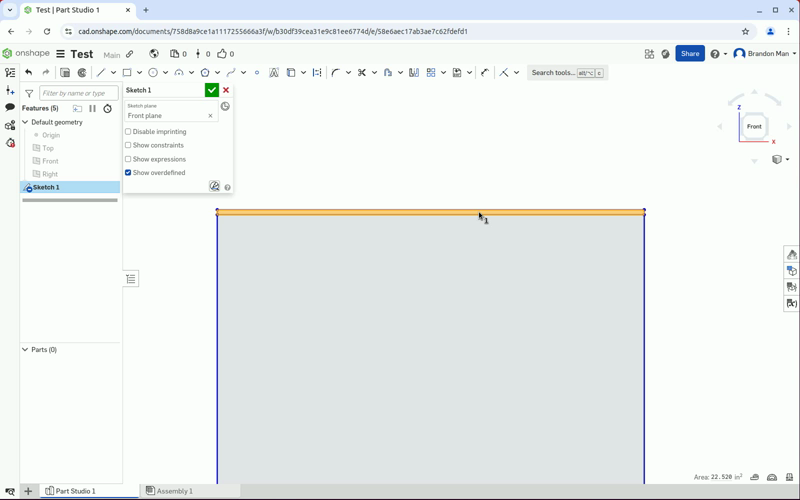
scroll(-6)
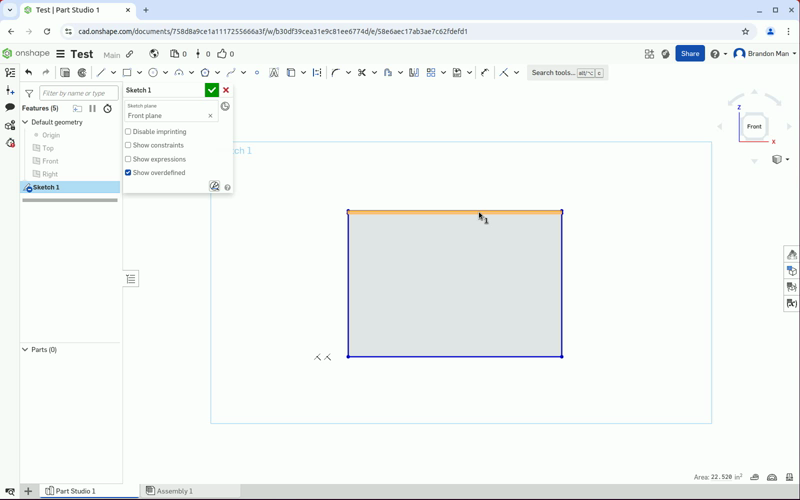
mouse_move(73, 352)
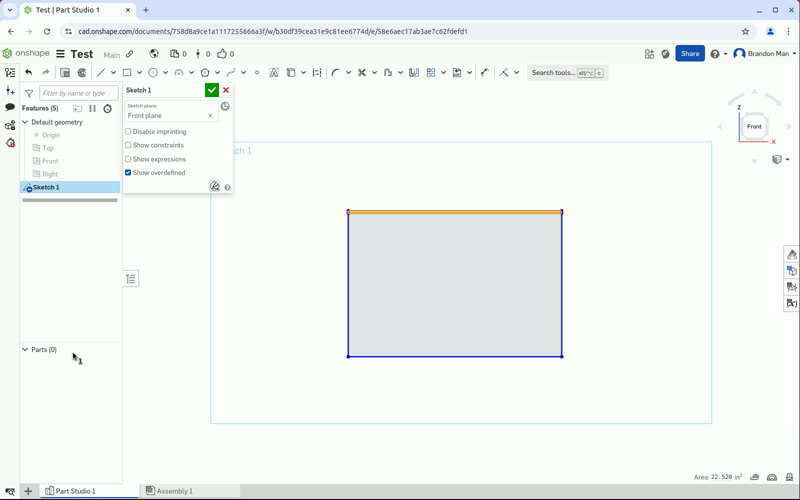
key(shift+y)
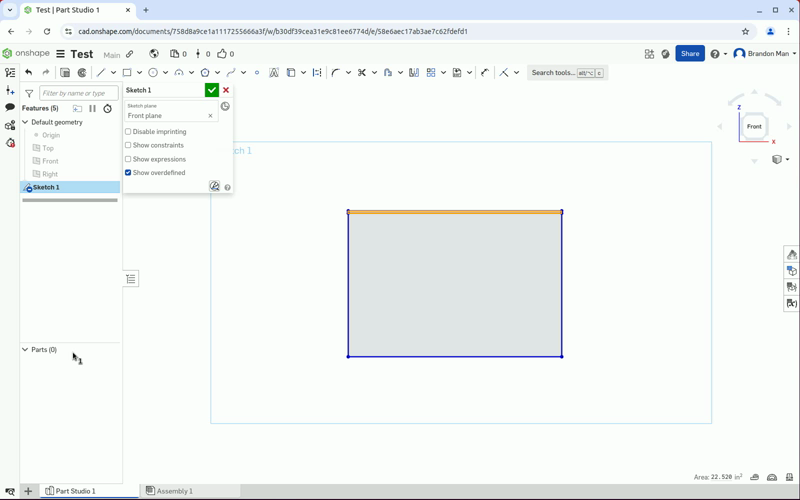
key(shift+e)
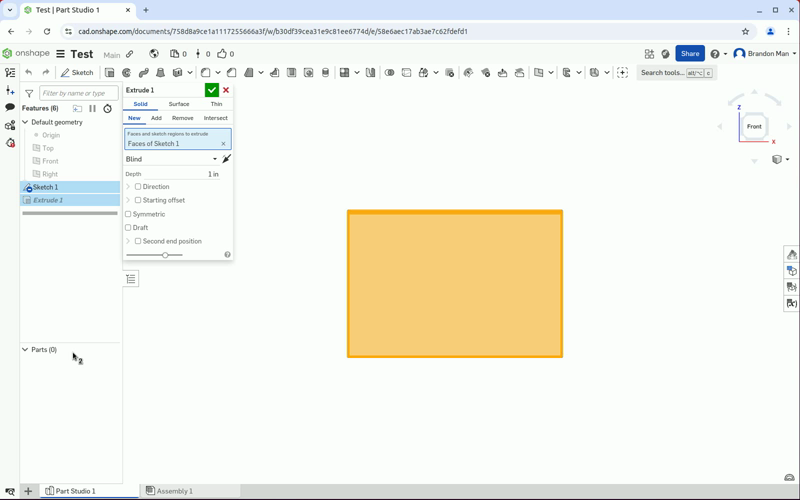
mouse_move(143, 106)
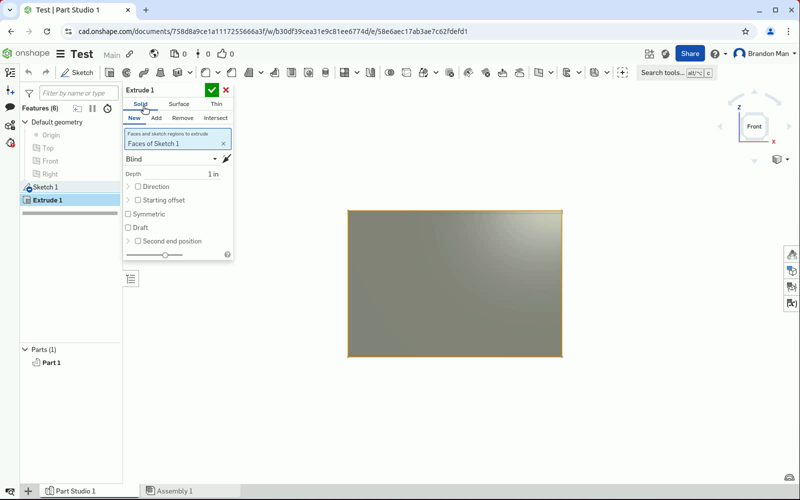
click(143, 106)
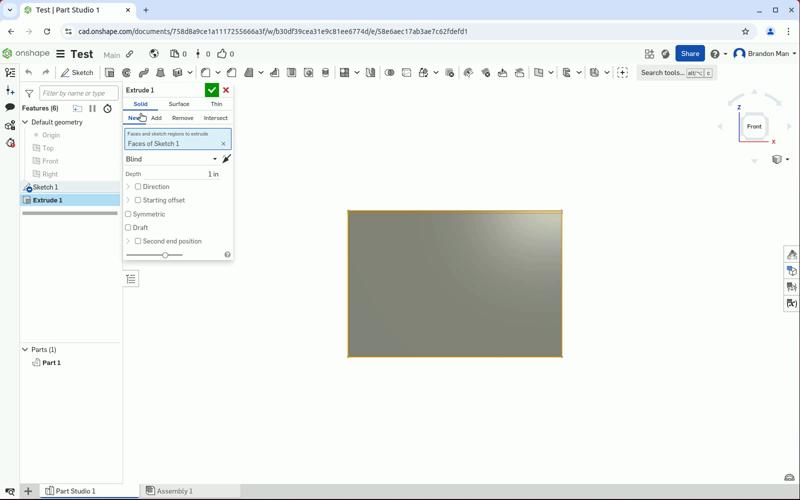
mouse_move(137, 120)
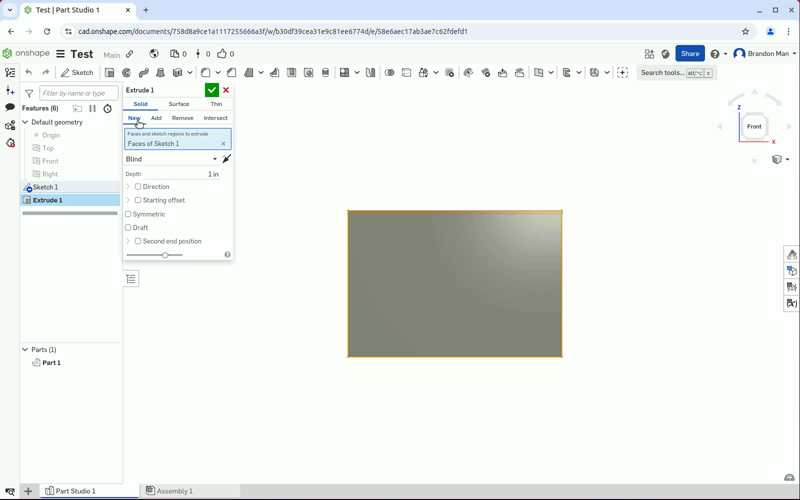
click(137, 120)
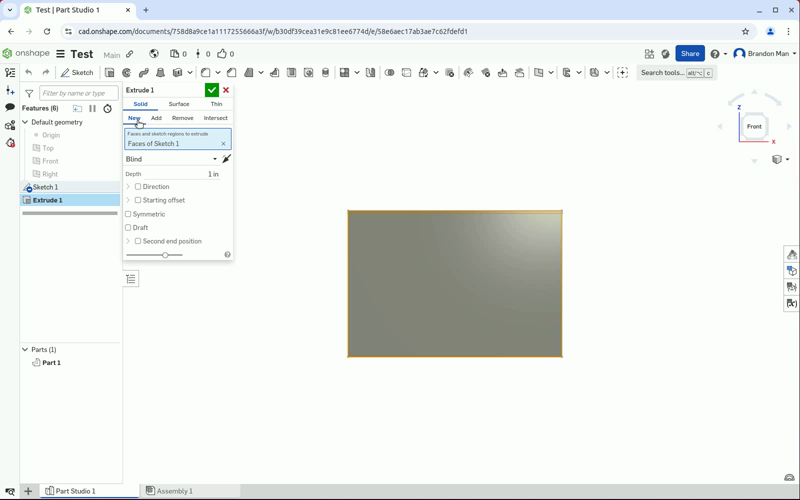
key(tab, 4)
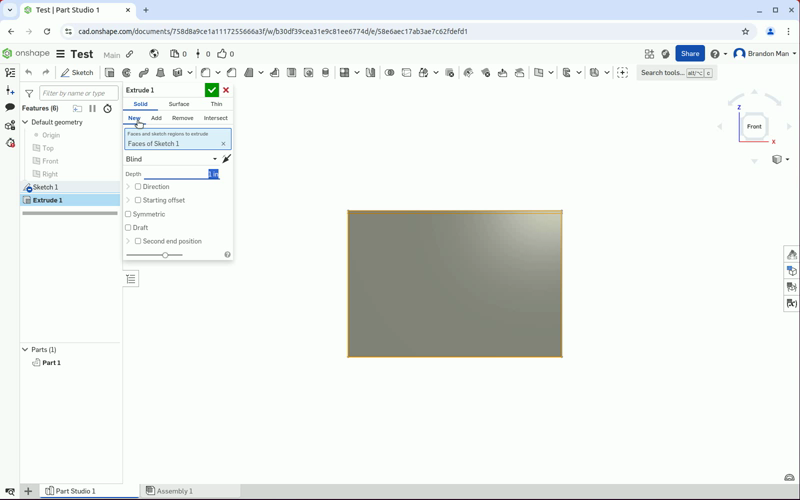
text(4.092)
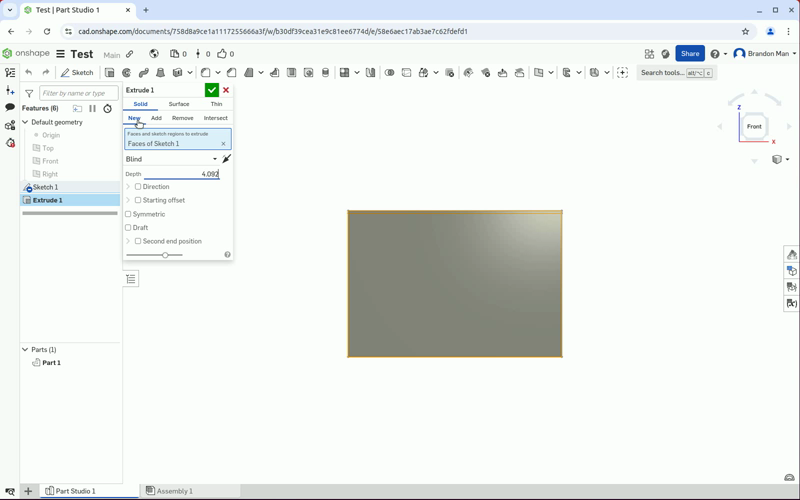
key(enter)
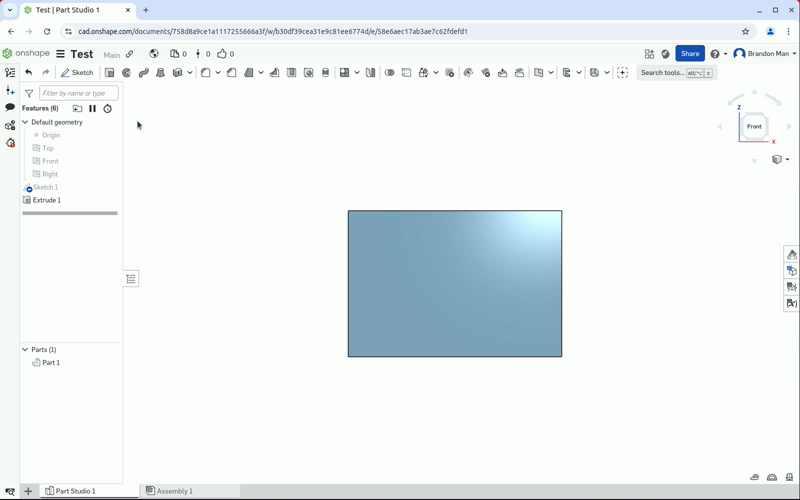
key(shift+h)
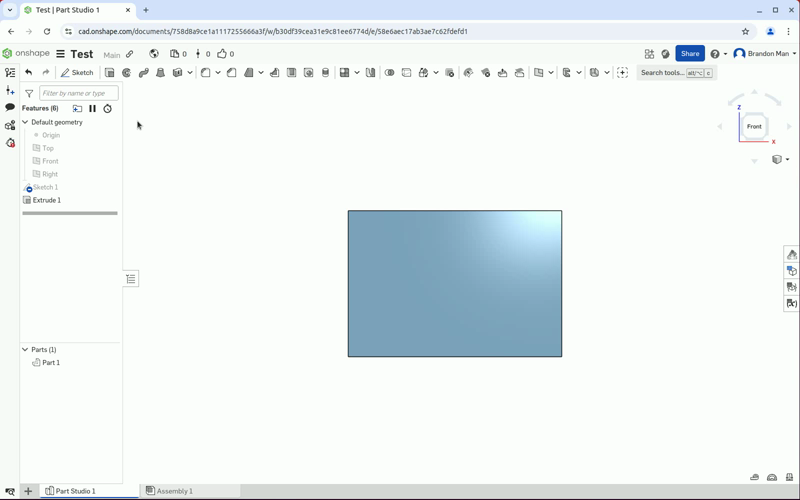
key(shift+h)
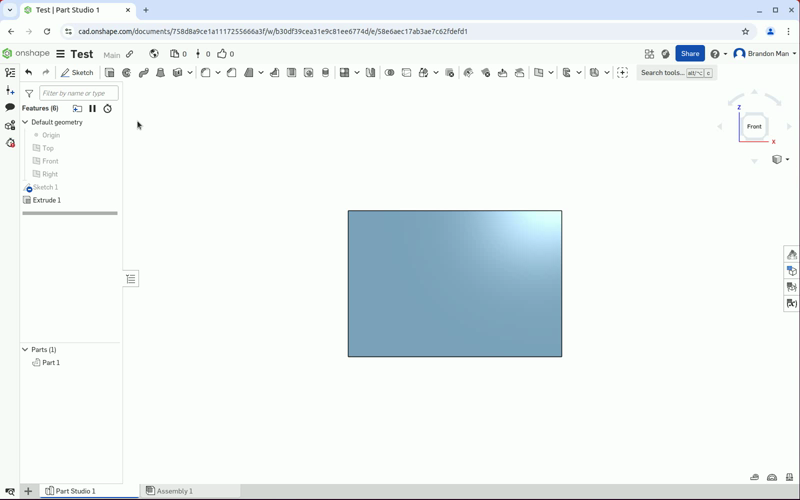
mouse_move(73, 189)
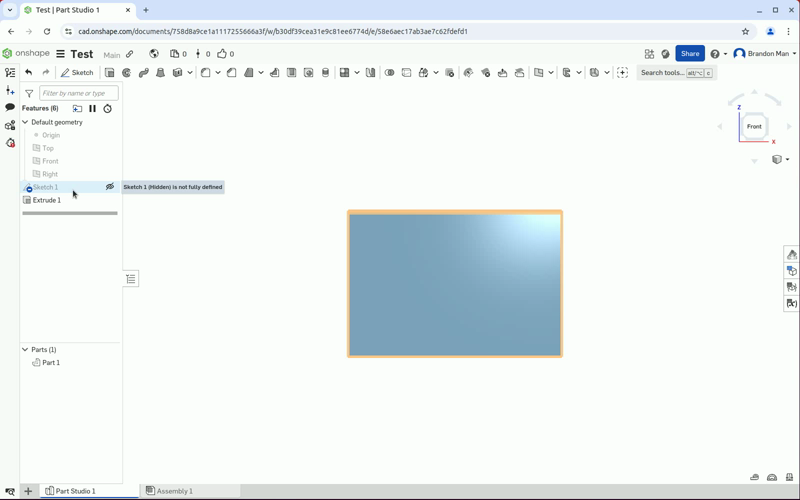
click(73, 189)
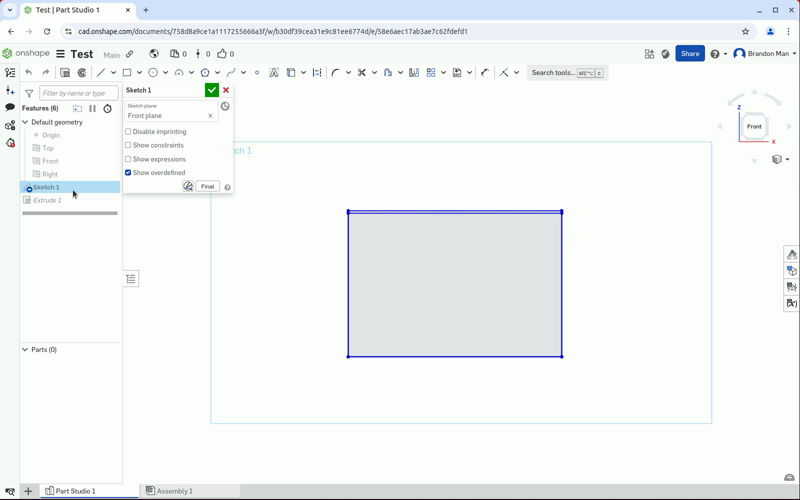
mouse_move(229, 92)
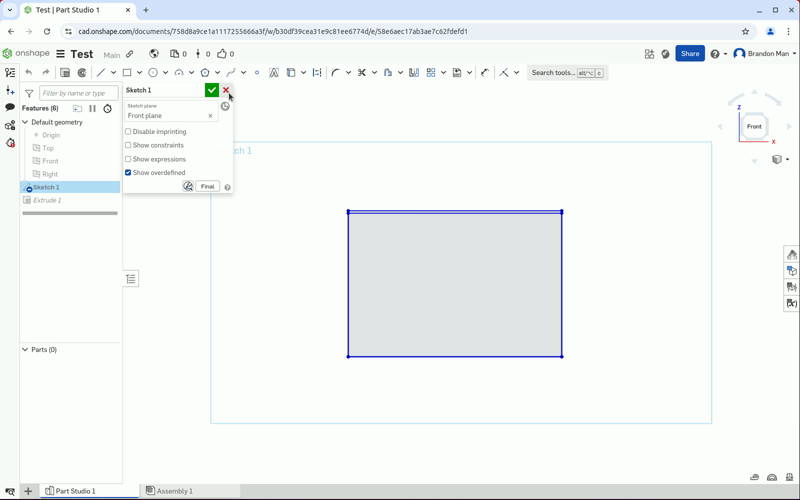
click(229, 92)
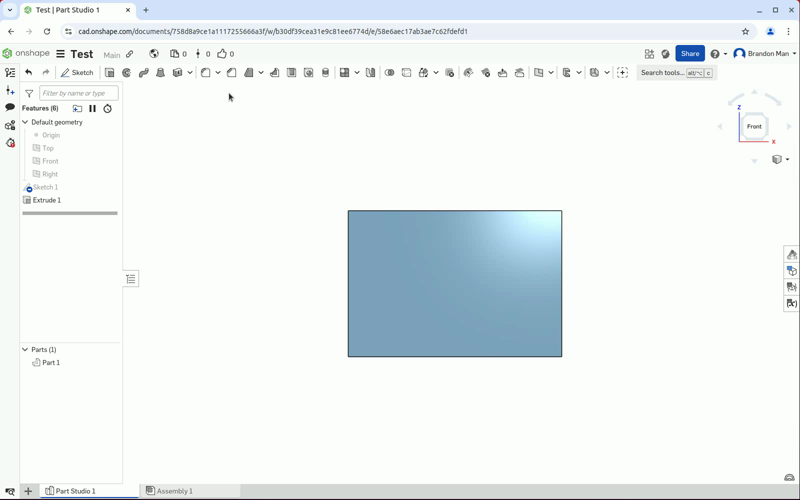
mouse_move(541, 75)
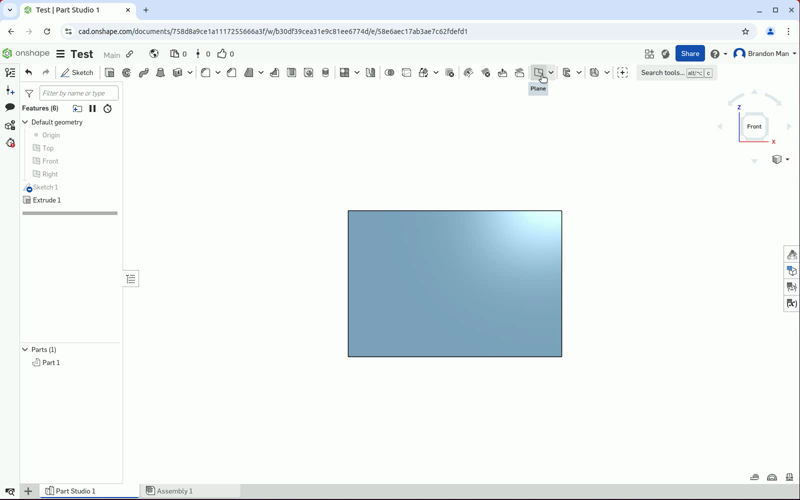
click(541, 75)
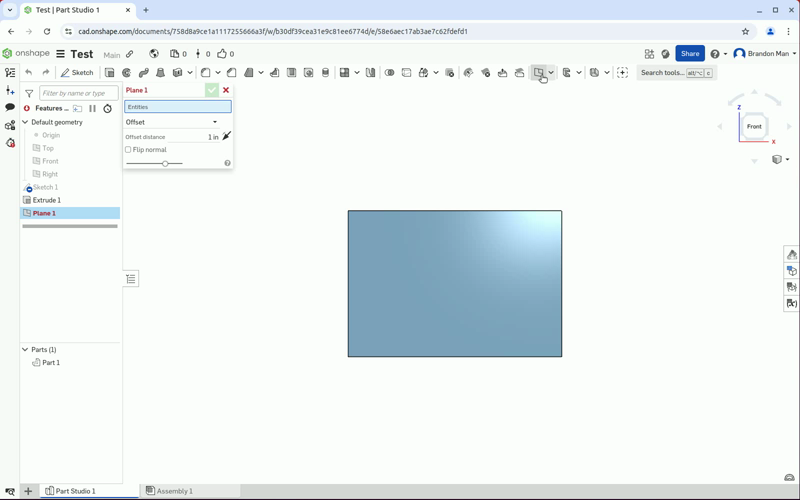
mouse_move(73, 163)
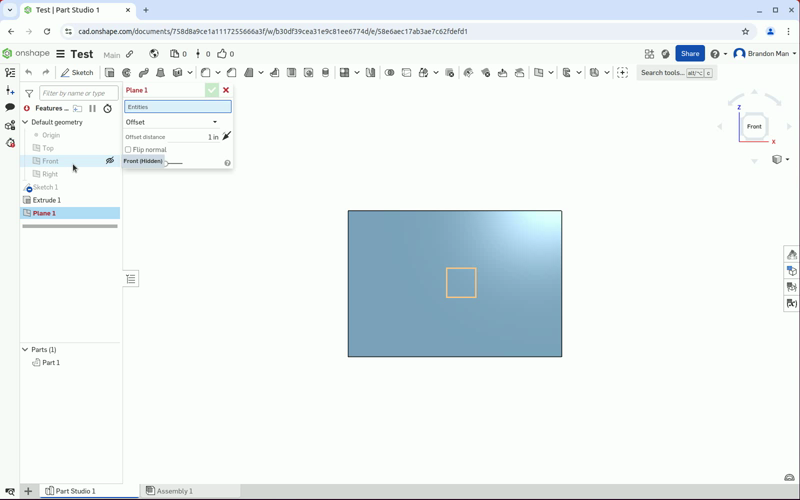
click(73, 163)
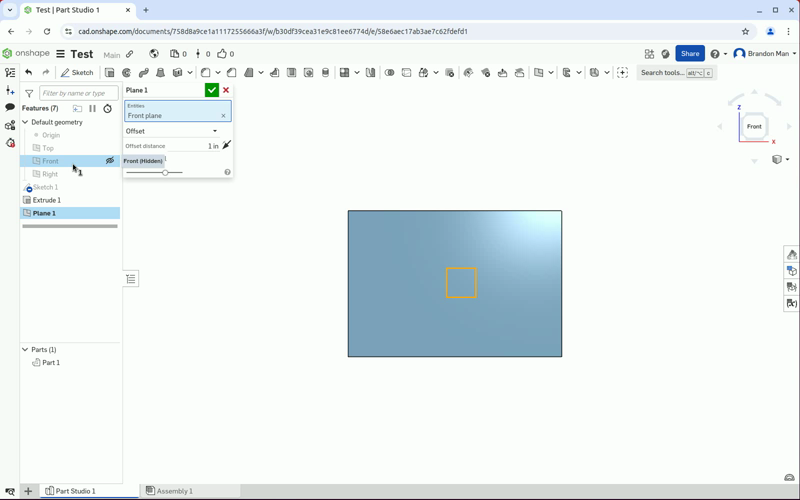
key(tab, 2)
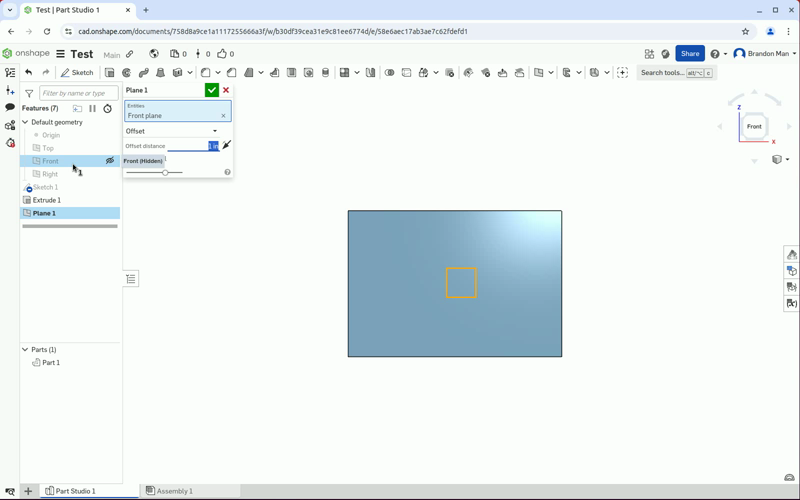
text(4.098)
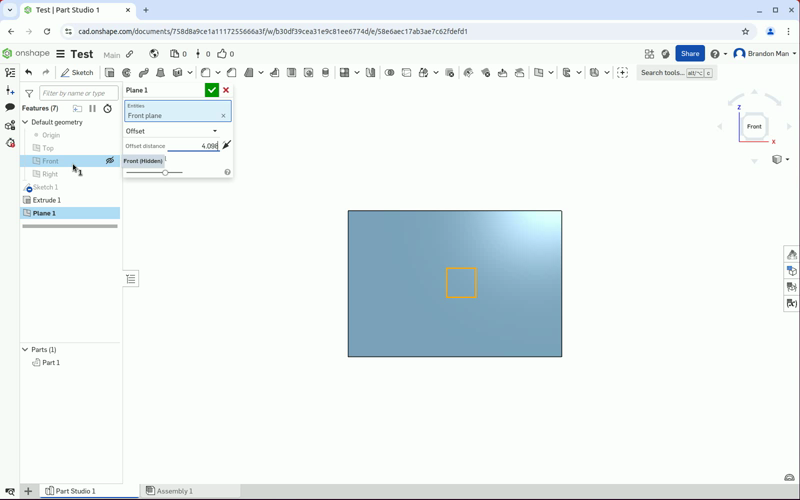
key(enter, 2)
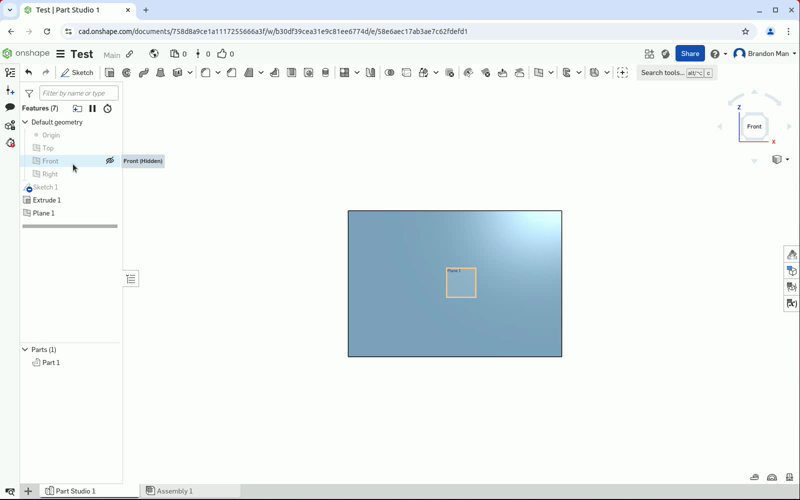
key(shift+s)
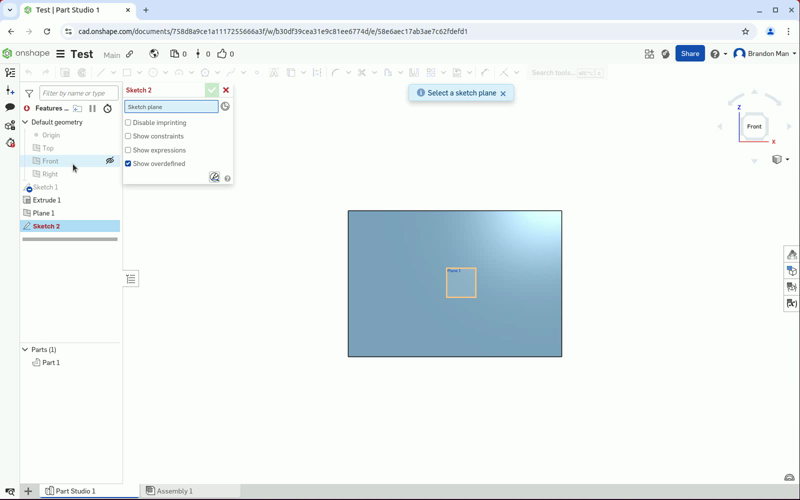
mouse_move(73, 215)
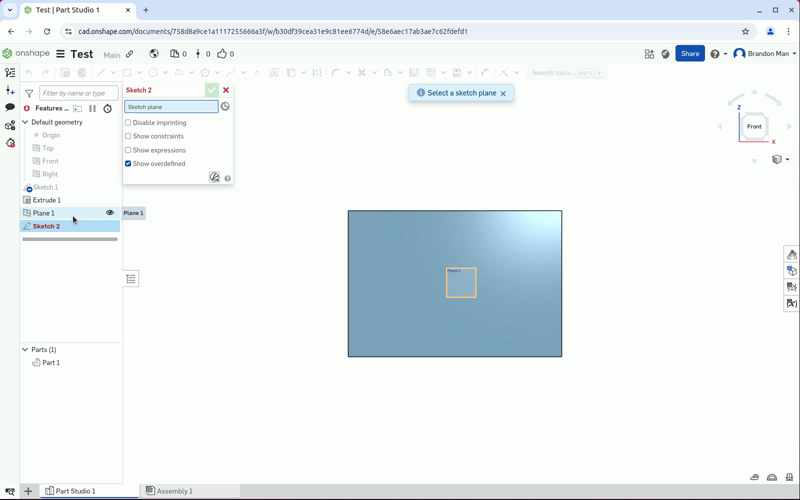
click(73, 215)
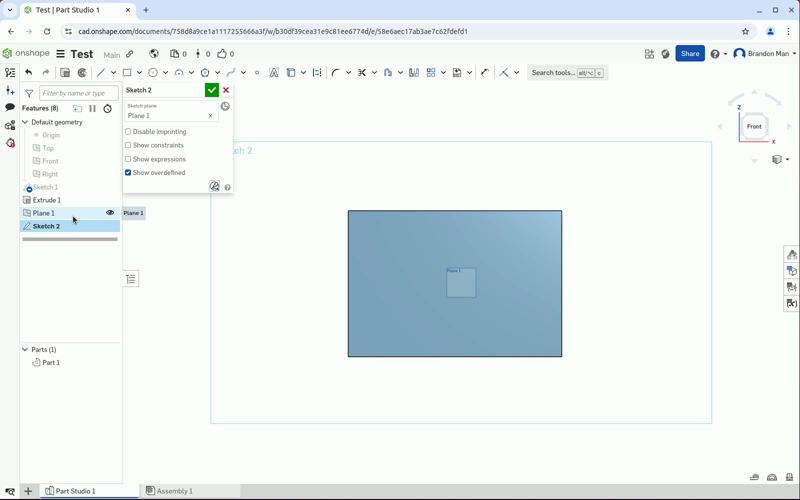
mouse_move(73, 352)
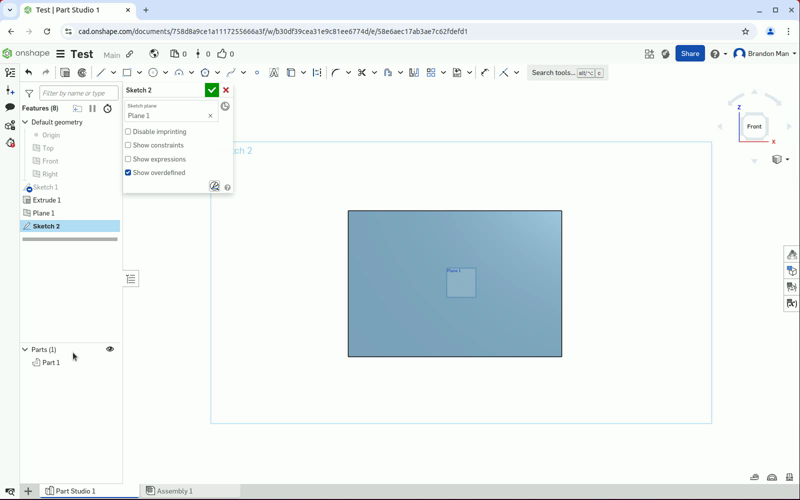
key(y)
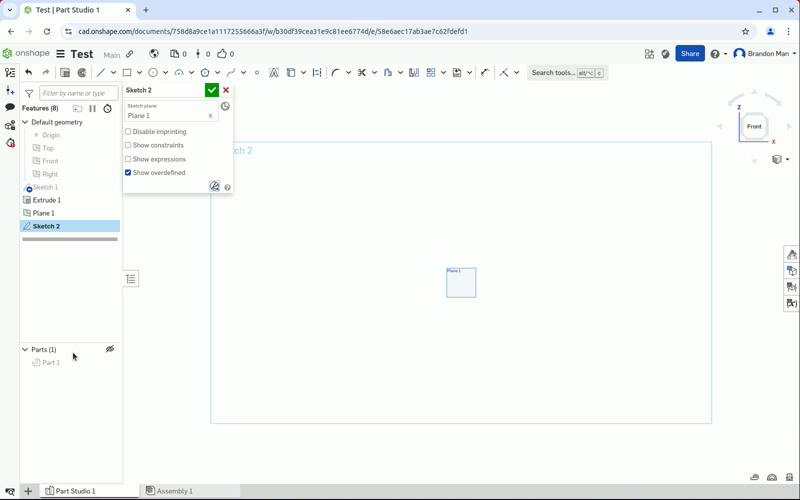
key(l)
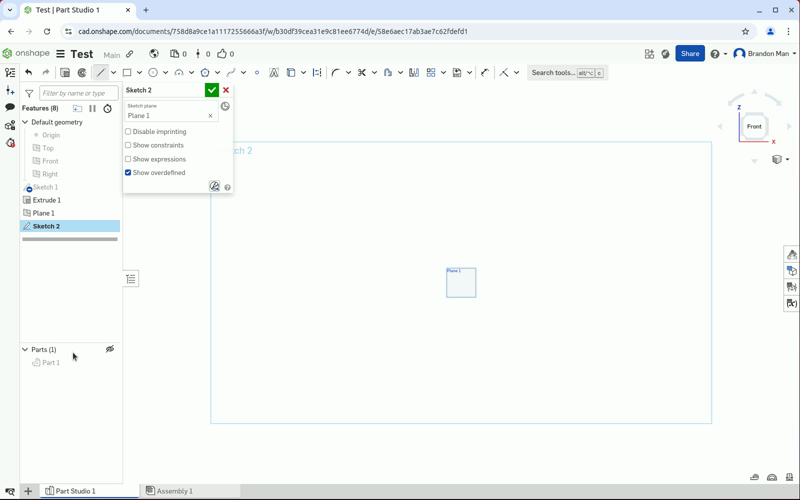
key_down(shift)
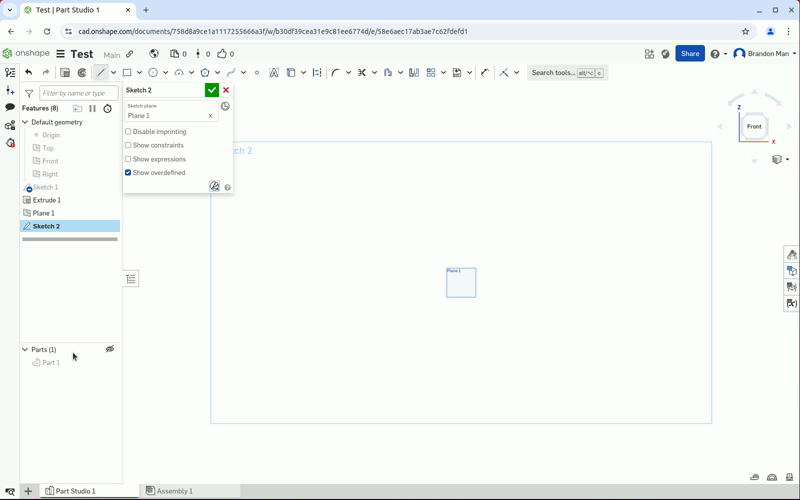
mouse_move(349, 356)
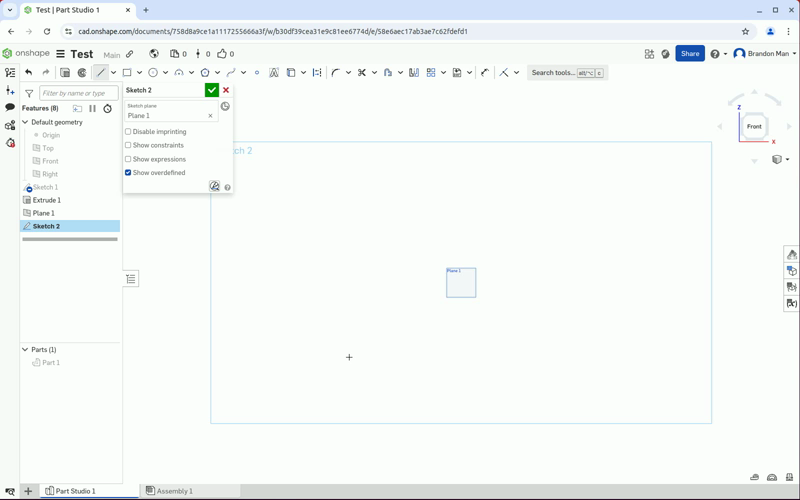
click(349, 356)
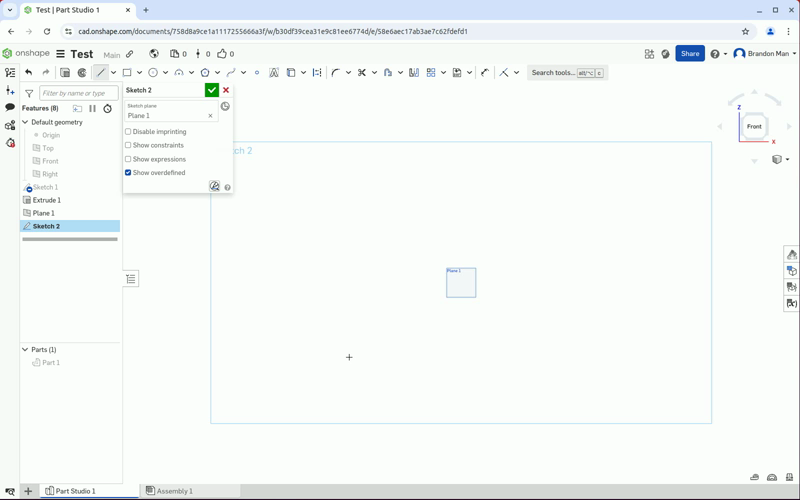
key_up(shift)
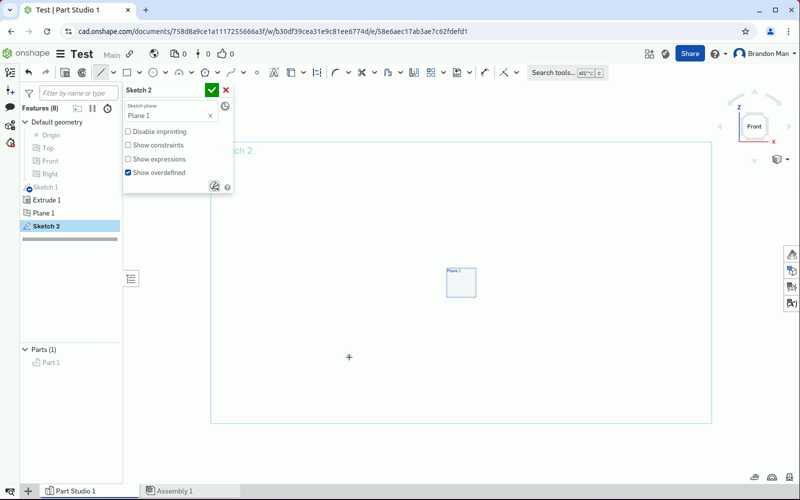
key_down(shift)
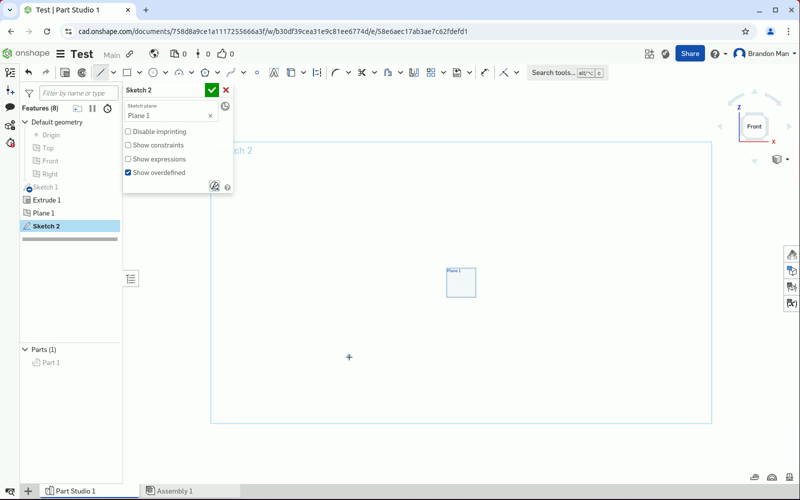
mouse_move(561, 356)
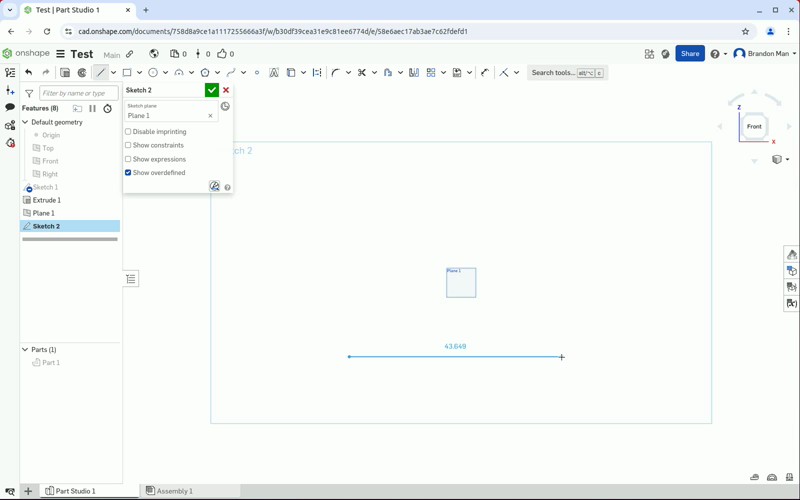
click(561, 356)
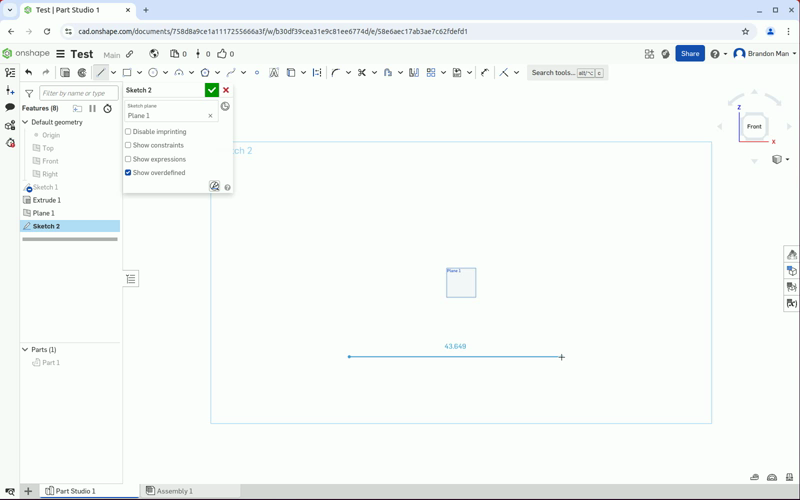
key_up(shift)
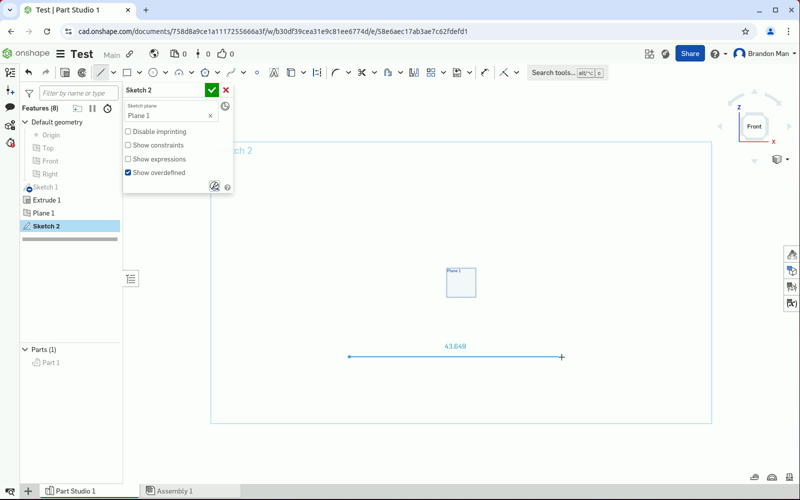
key_down(shift)
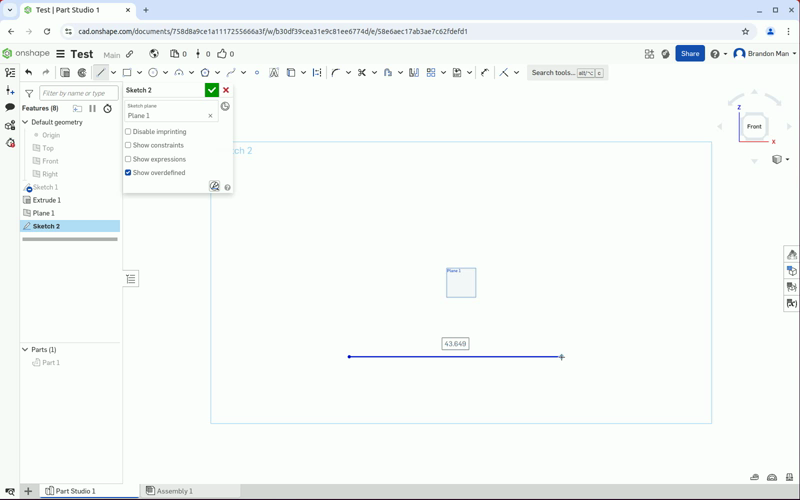
mouse_move(561, 211)
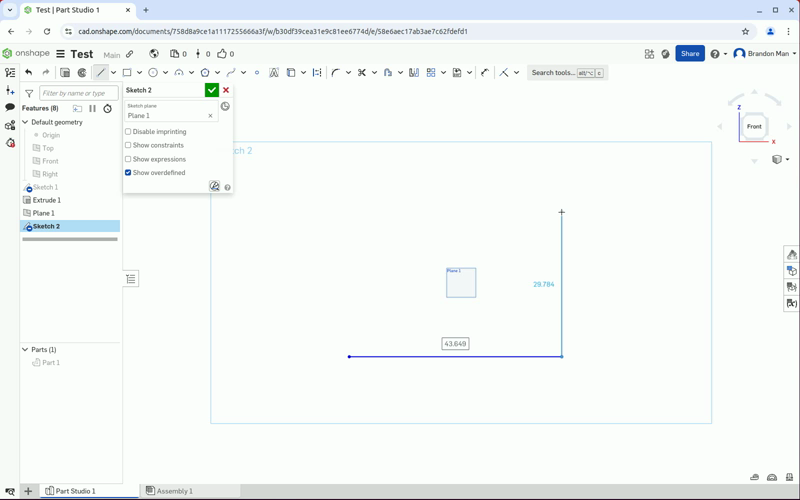
click(561, 211)
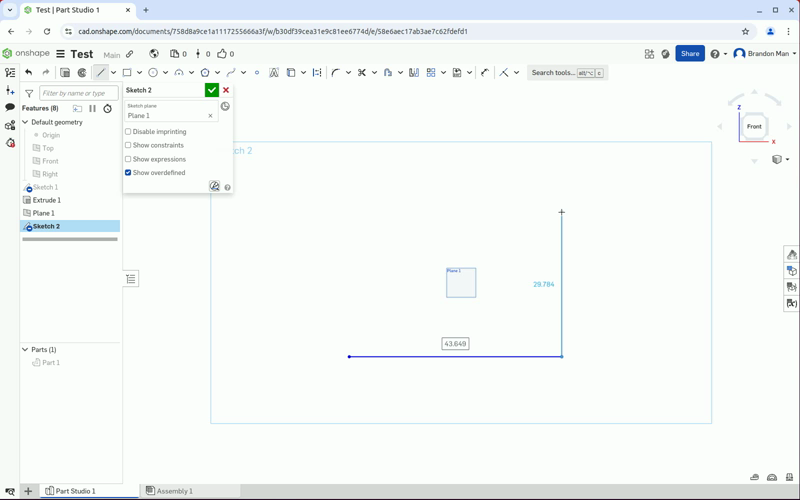
key_up(shift)
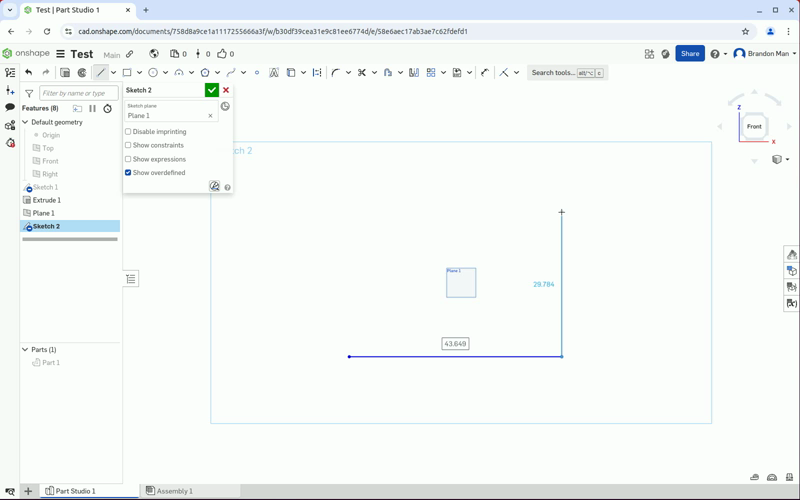
key_down(shift)
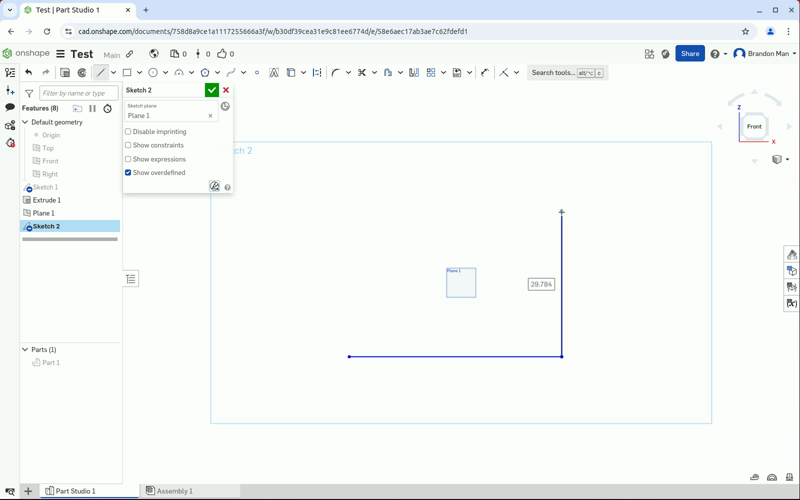
mouse_move(349, 211)
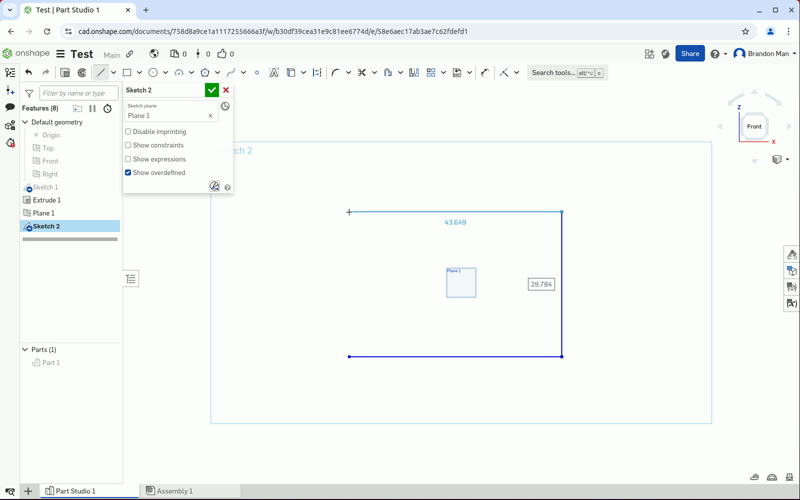
click(349, 211)
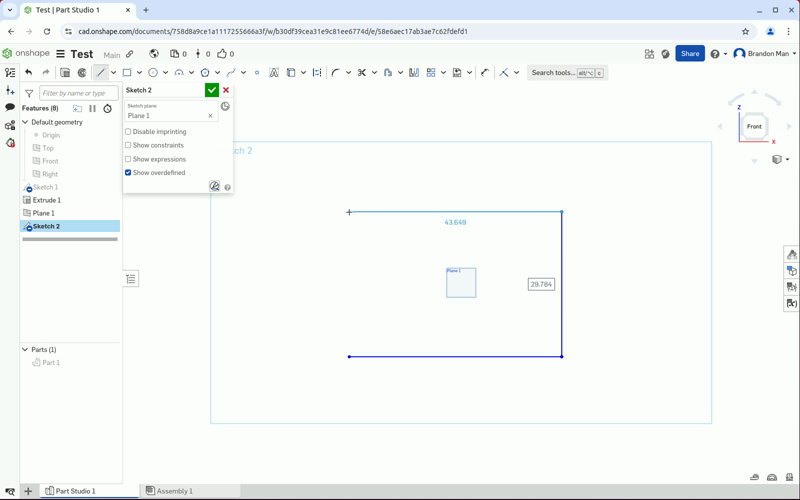
key_up(shift)
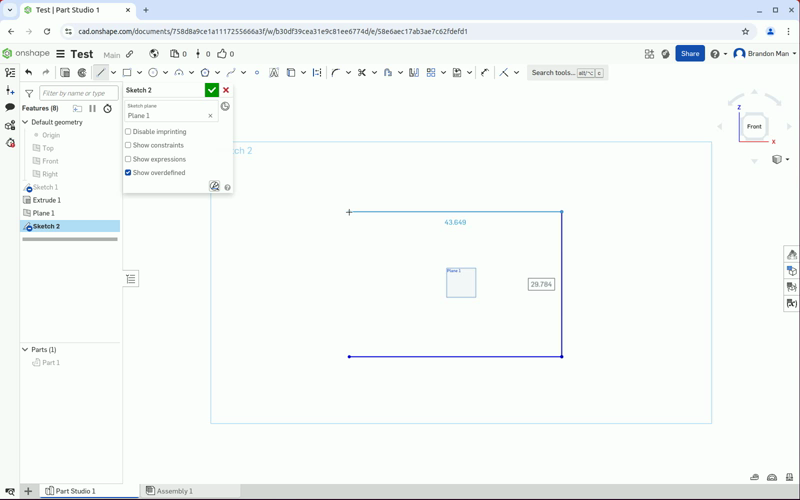
key_down(shift)
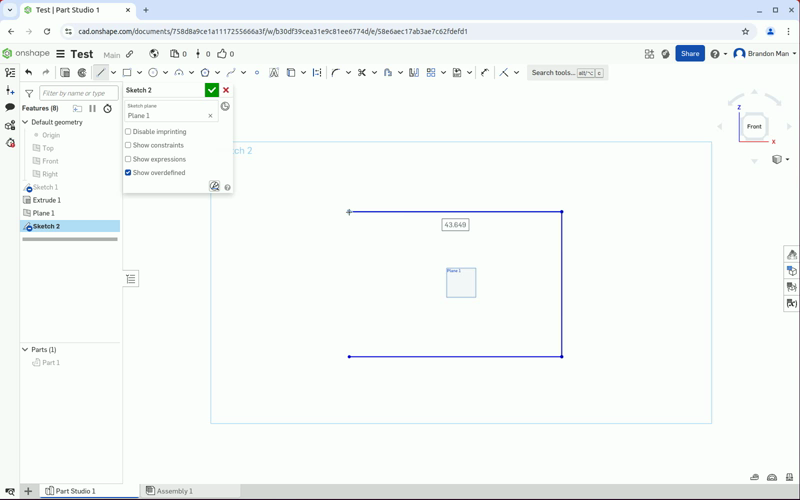
mouse_move(349, 356)
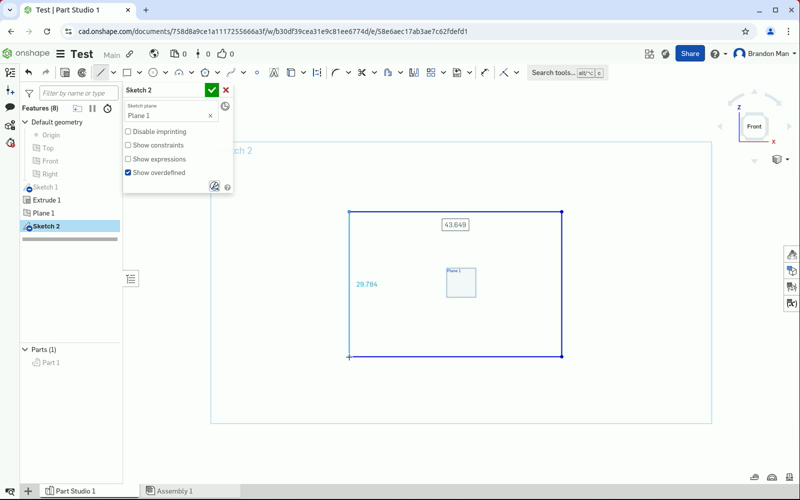
key_up(shift)
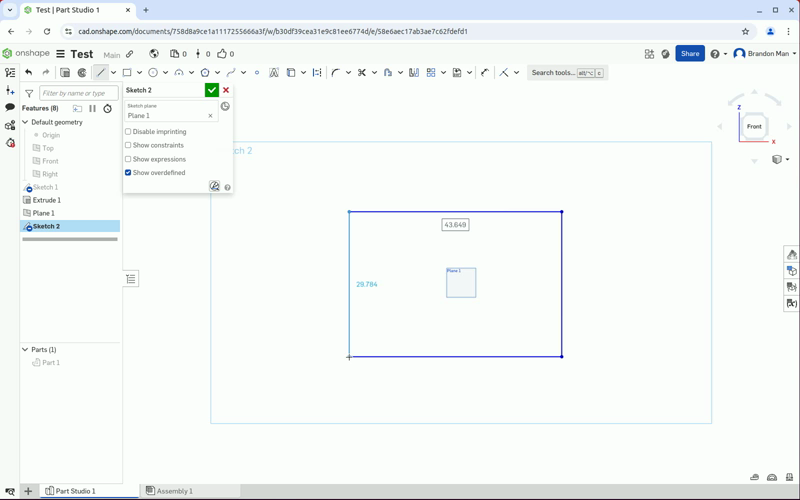
click(349, 356)
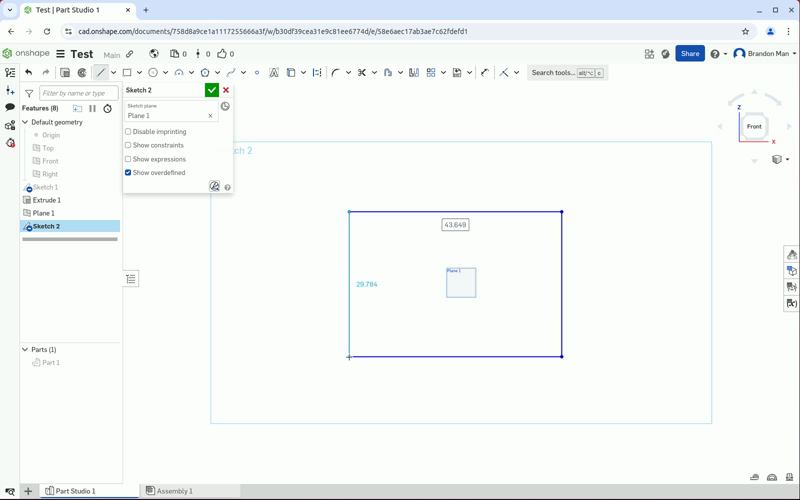
key(esc)
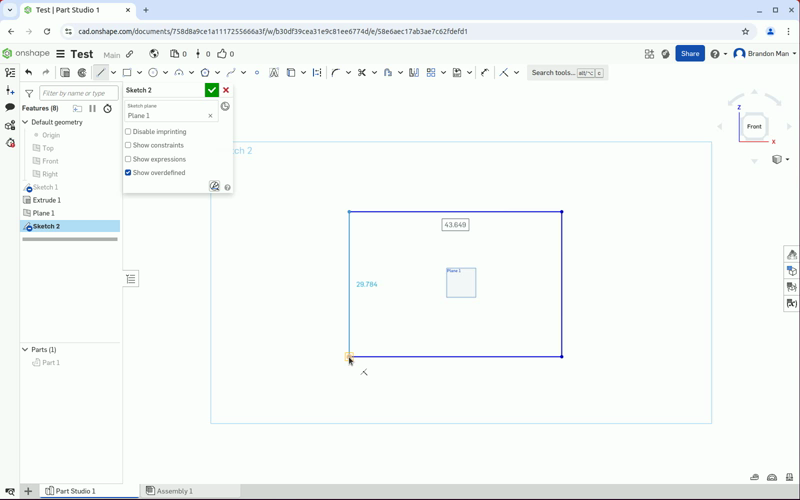
mouse_move(430, 306)
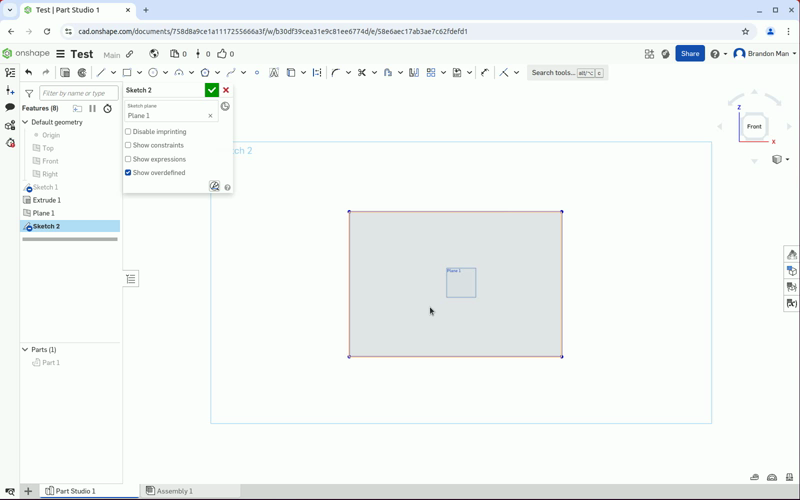
click(430, 306)
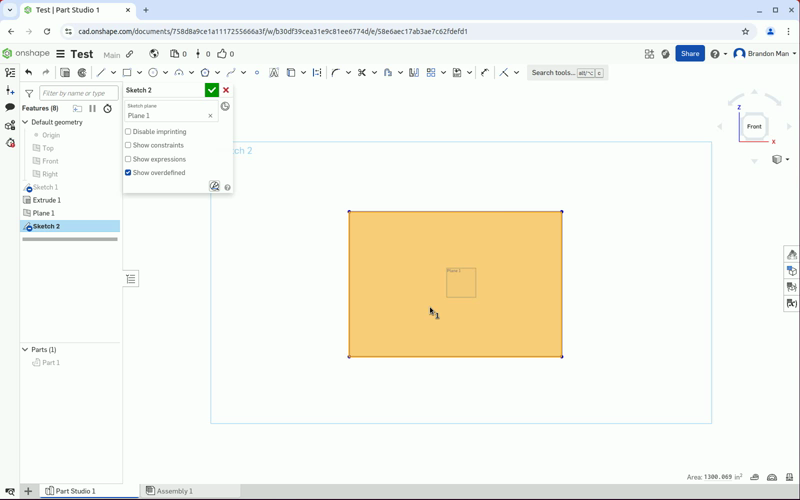
mouse_move(73, 352)
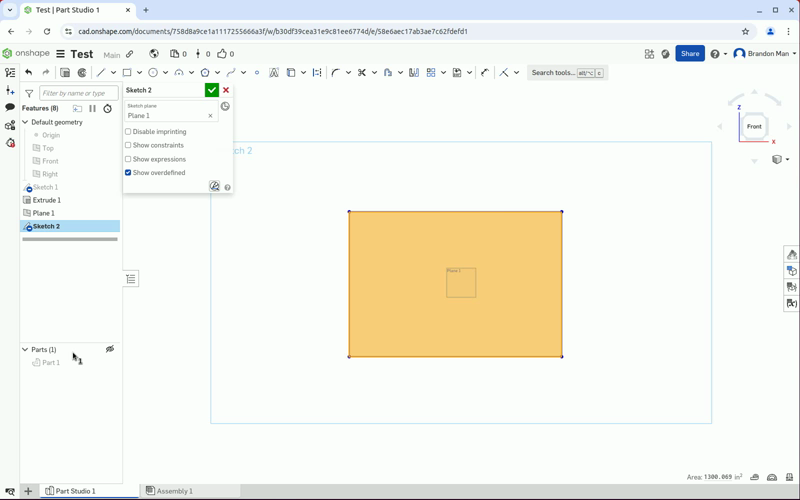
key(shift+y)
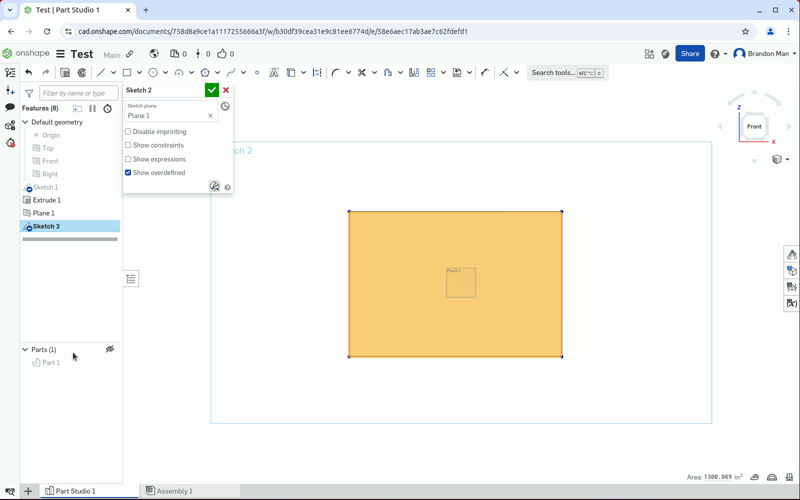
key(shift+e)
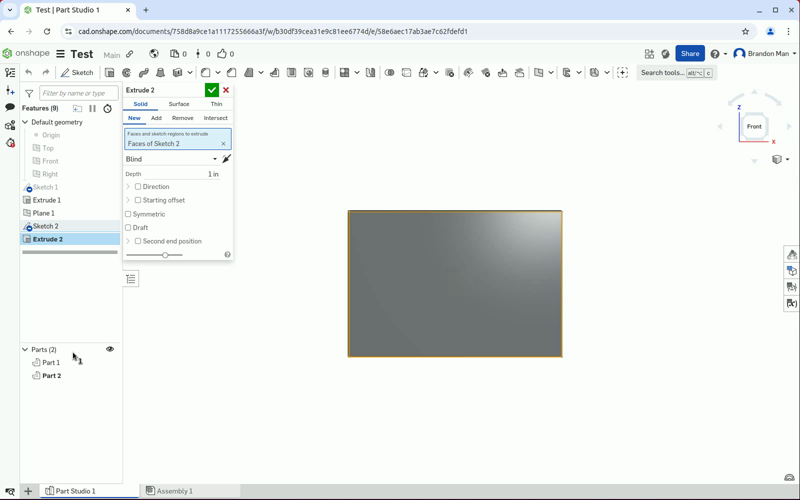
mouse_move(143, 106)
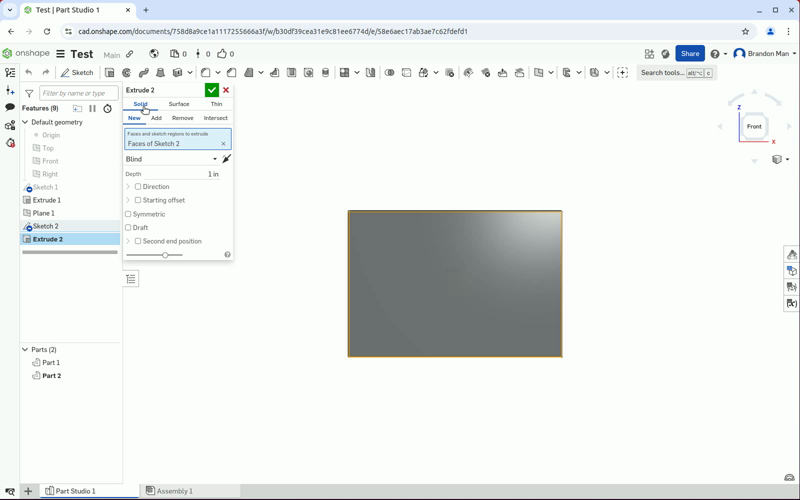
click(143, 106)
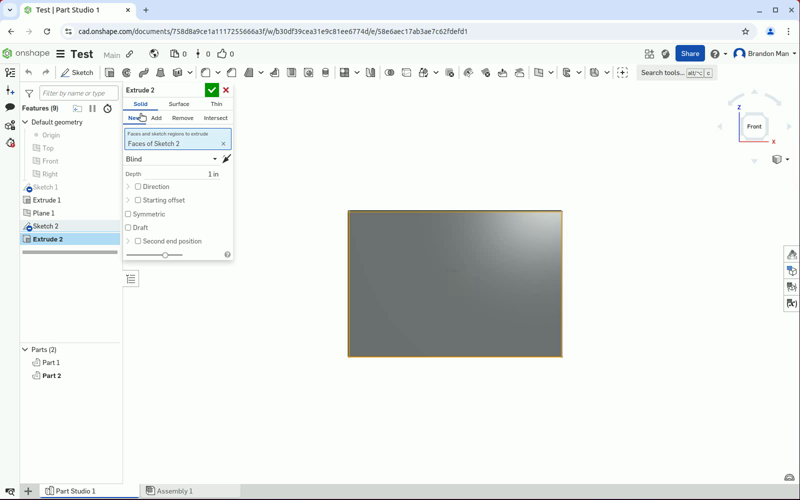
mouse_move(137, 120)
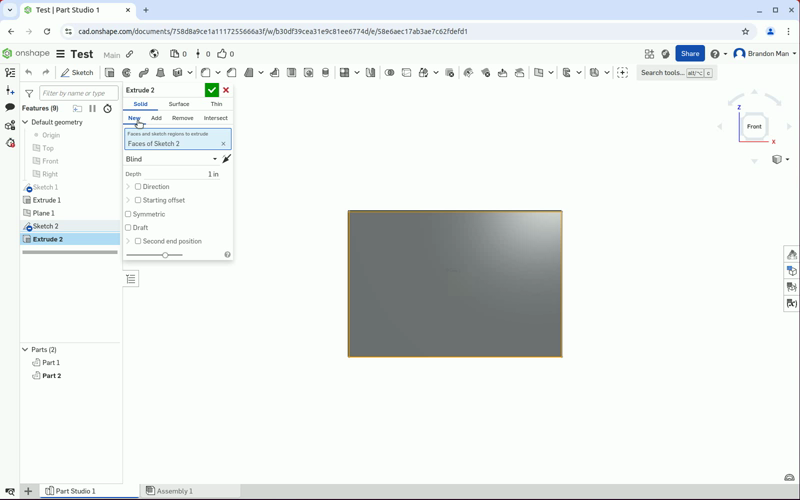
click(137, 120)
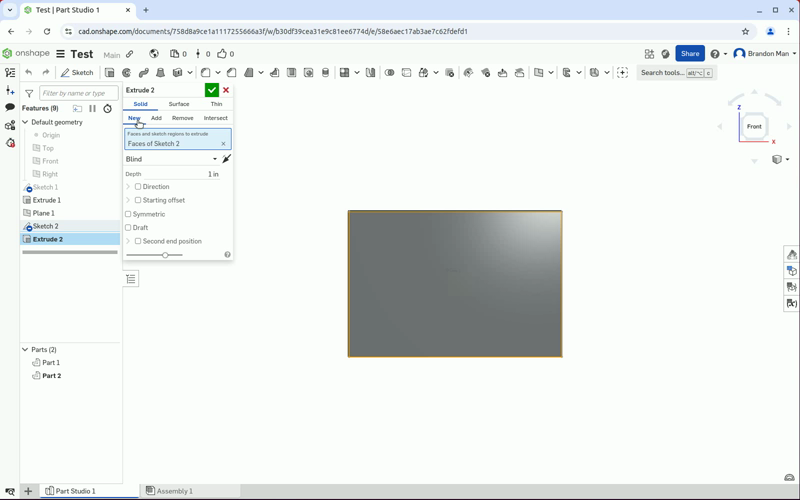
key(tab, 4)
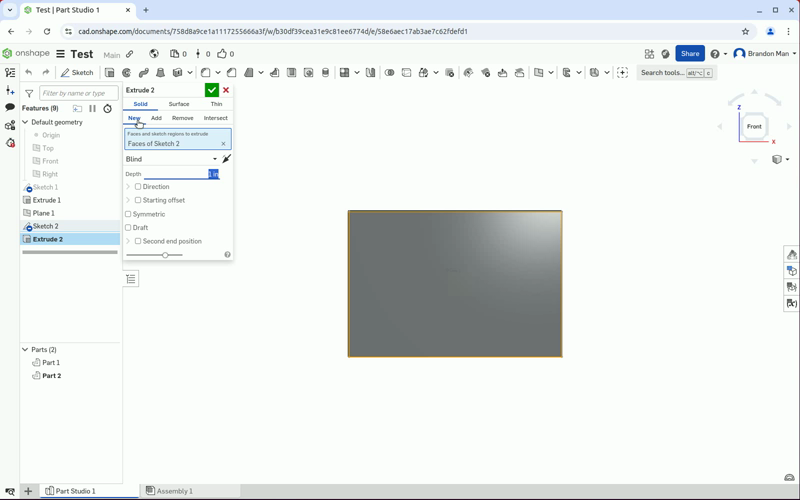
text(-0.241)
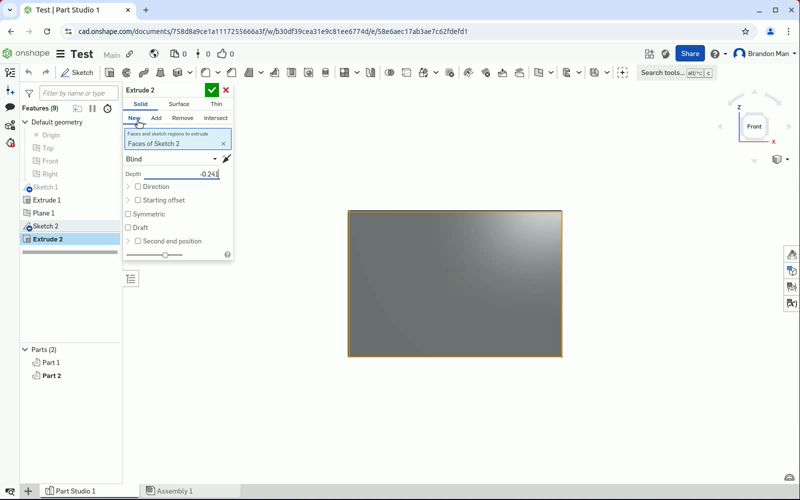
key(enter)
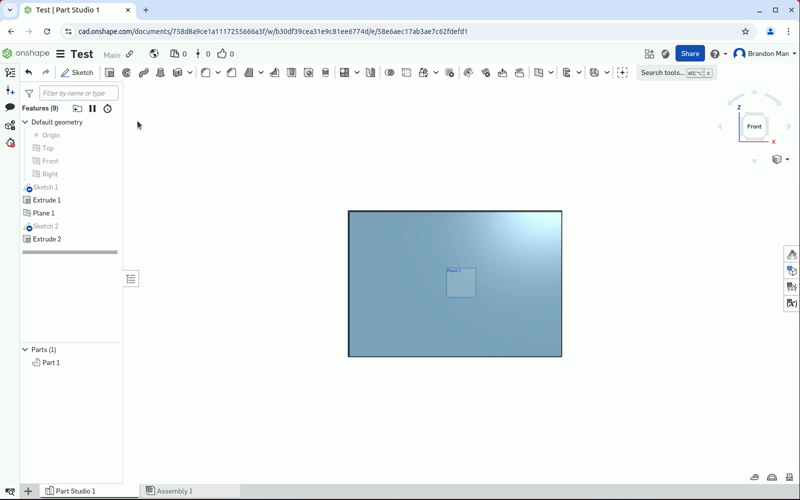
key(shift+h)
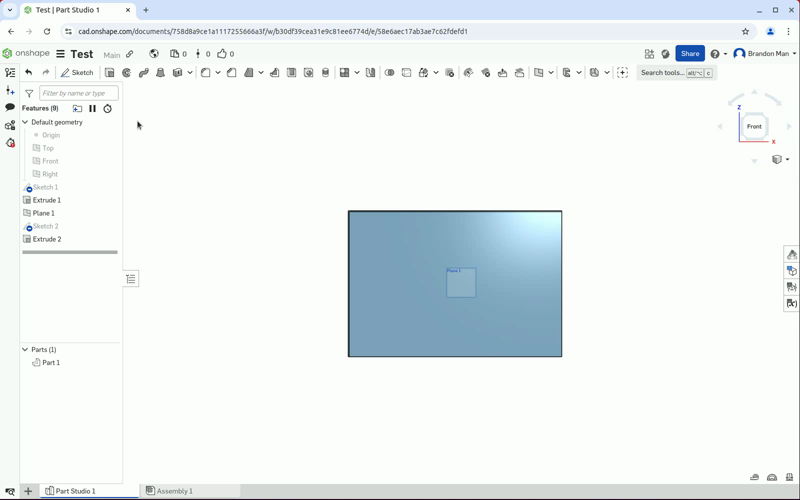
key(shift+h)
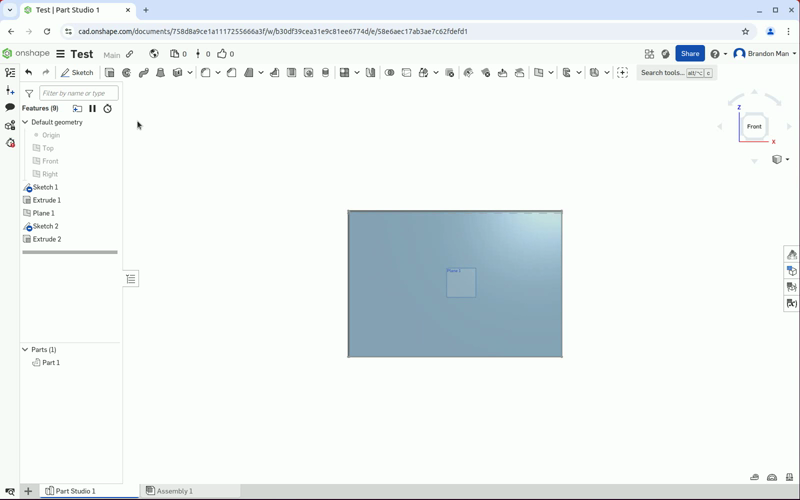
key(shift+7)
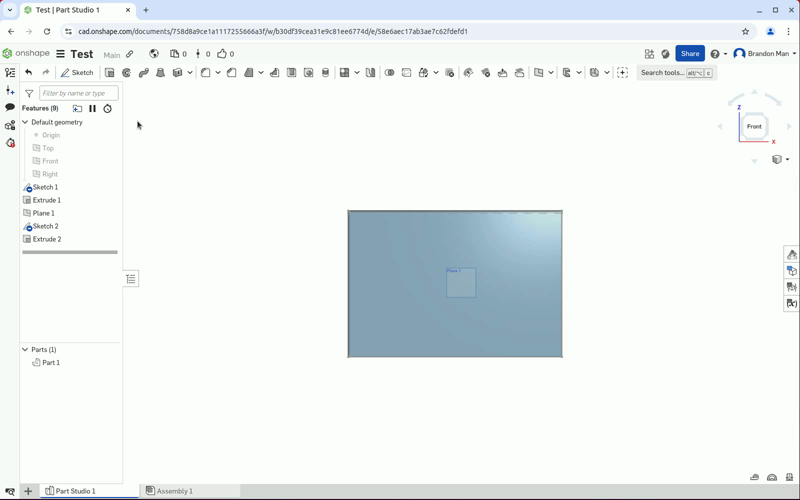
key(left, 2)
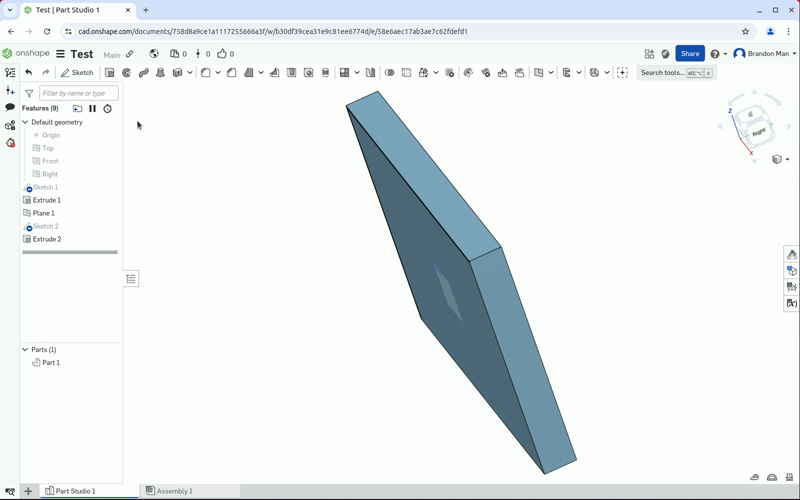
key(down, 2)
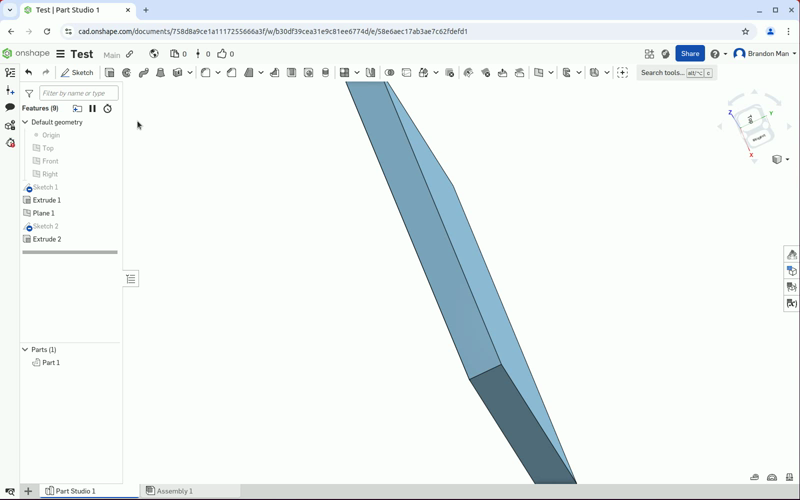
key(up, 2)
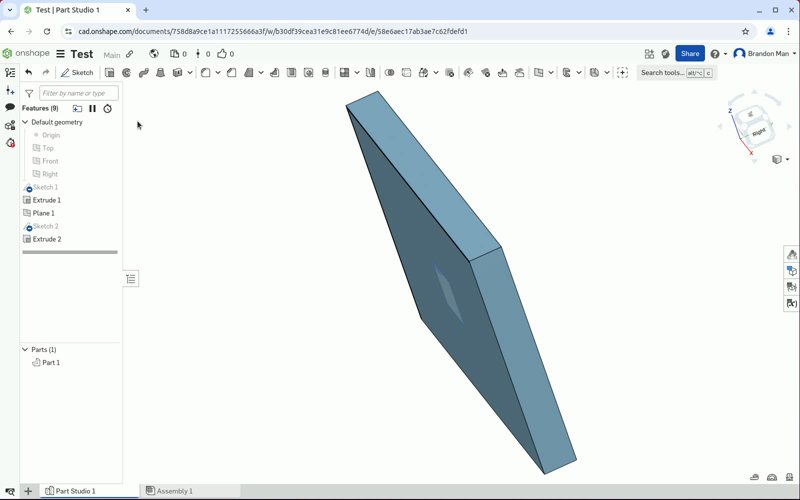
key(right, 2)
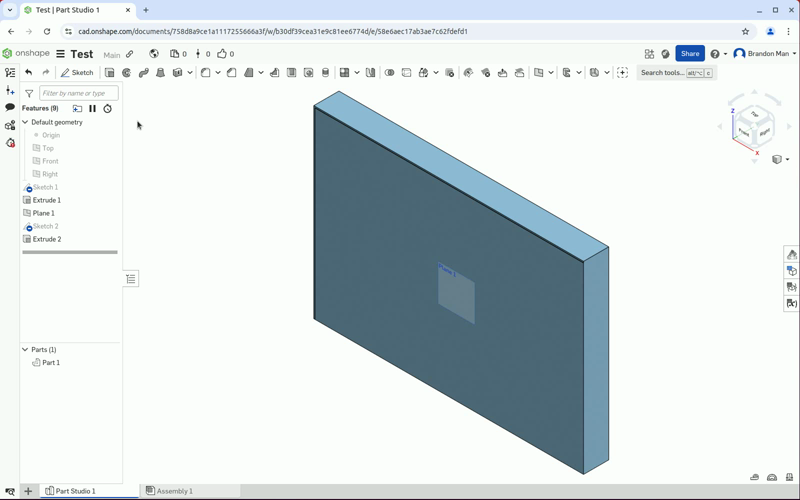
mouse_move(73, 189)
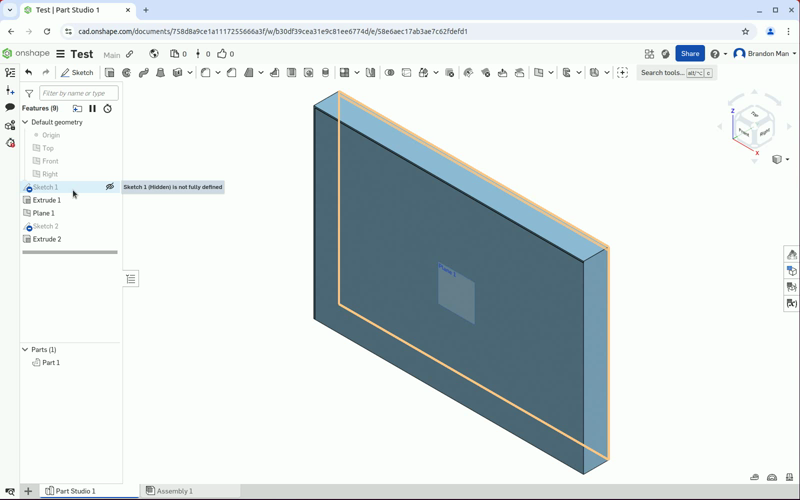
click(73, 189)